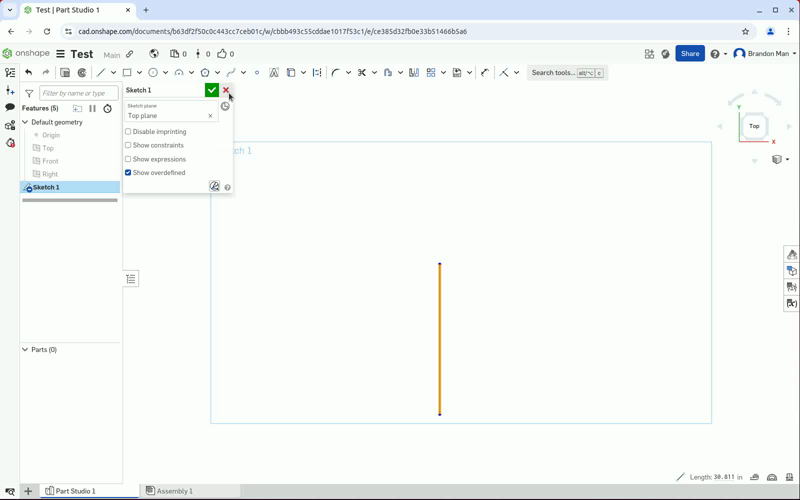
key(shift+h)
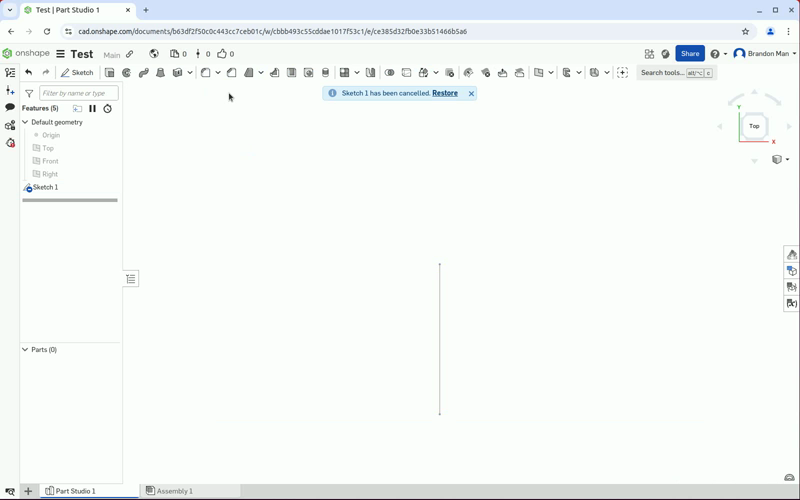
key(shift+s)
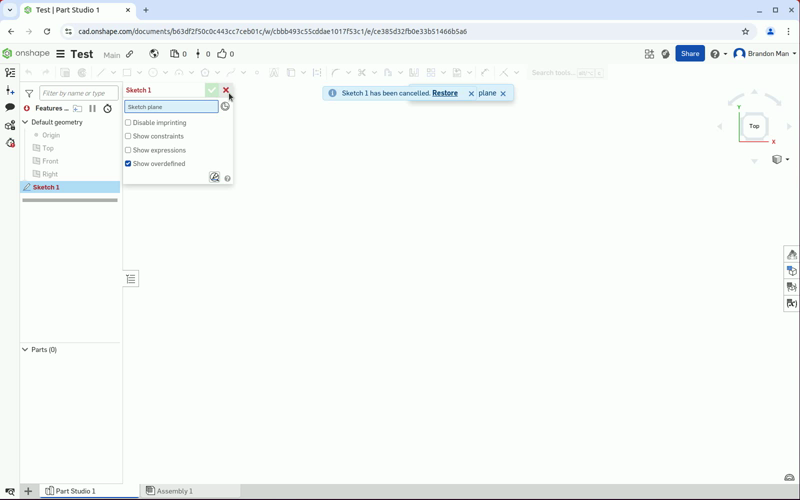
mouse_move(73, 150)
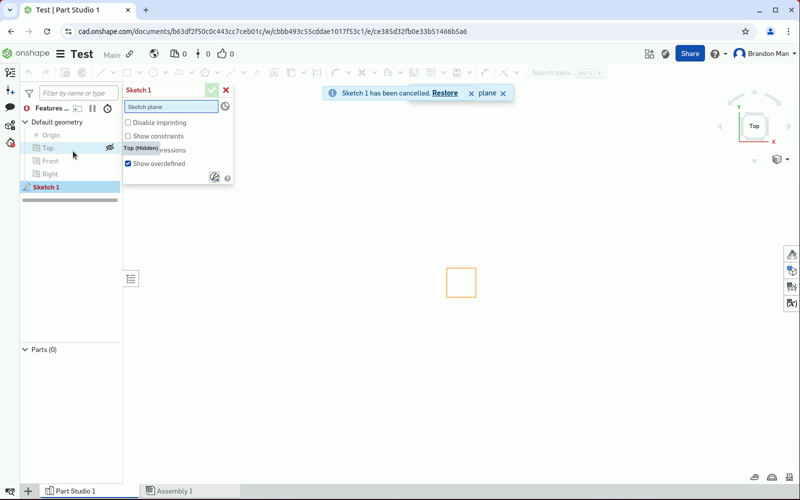
click(73, 150)
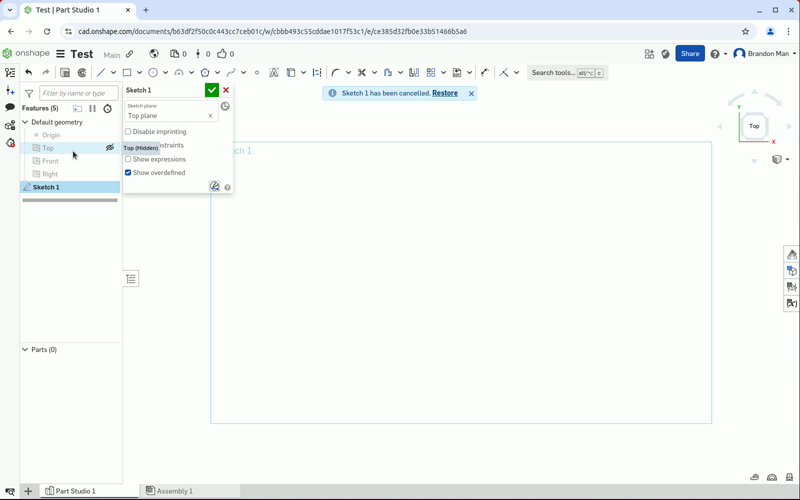
mouse_move(73, 352)
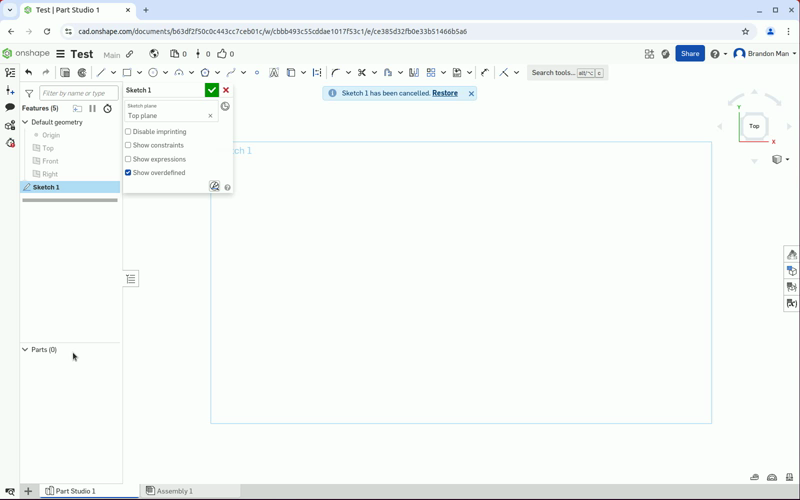
key(y)
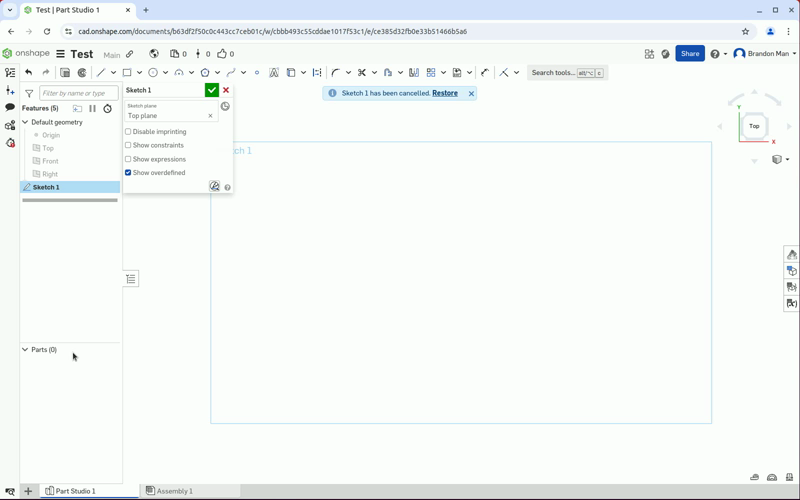
key(l)
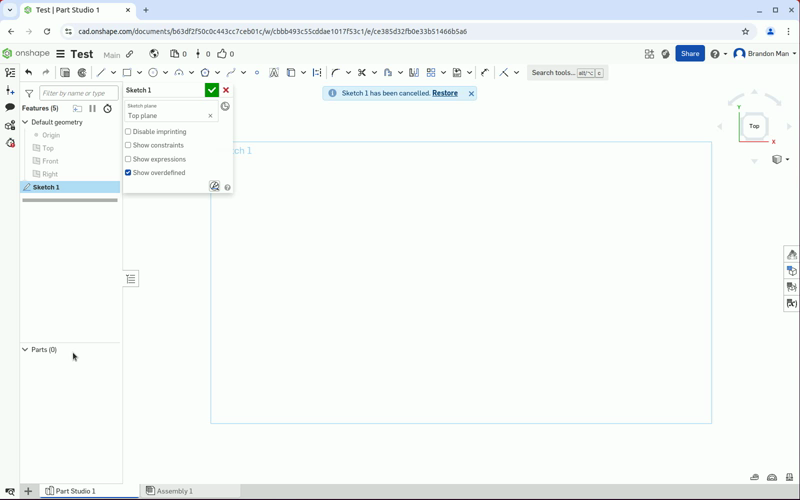
key_down(shift)
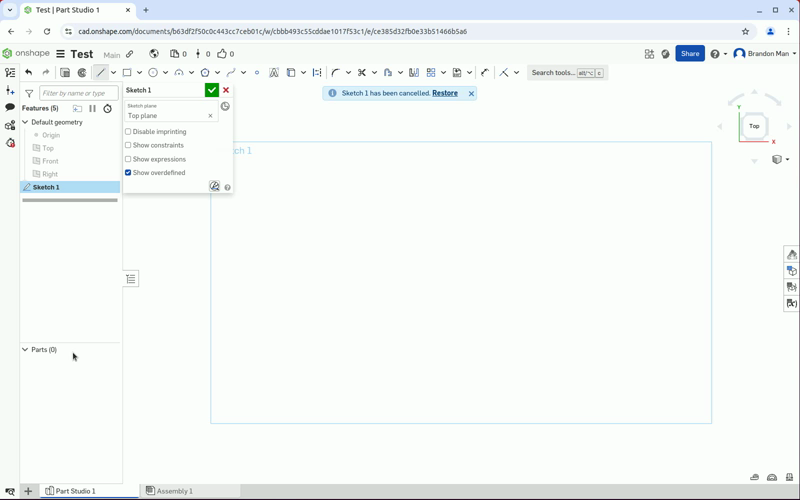
mouse_move(348, 351)
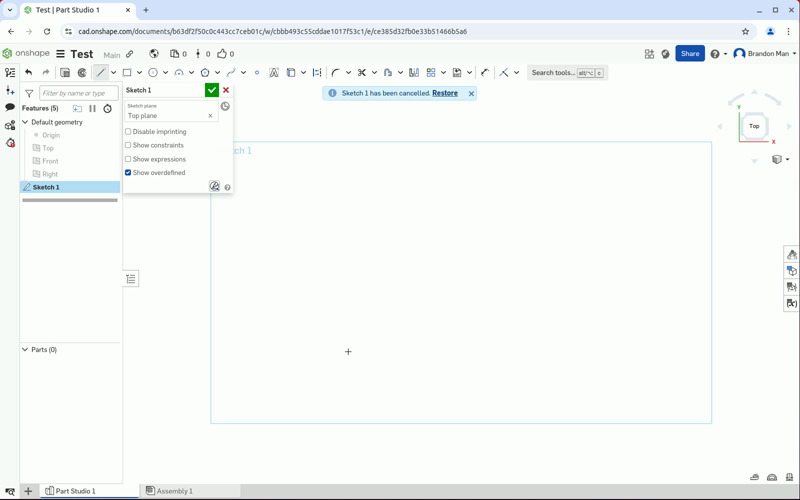
click(348, 351)
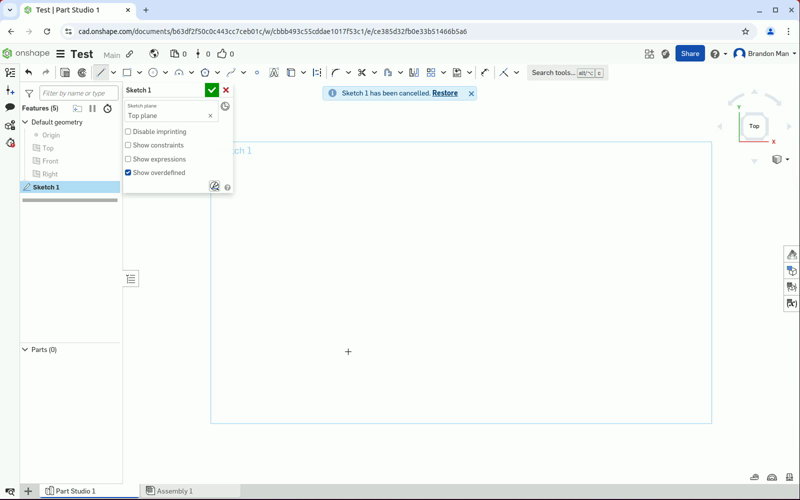
key_up(shift)
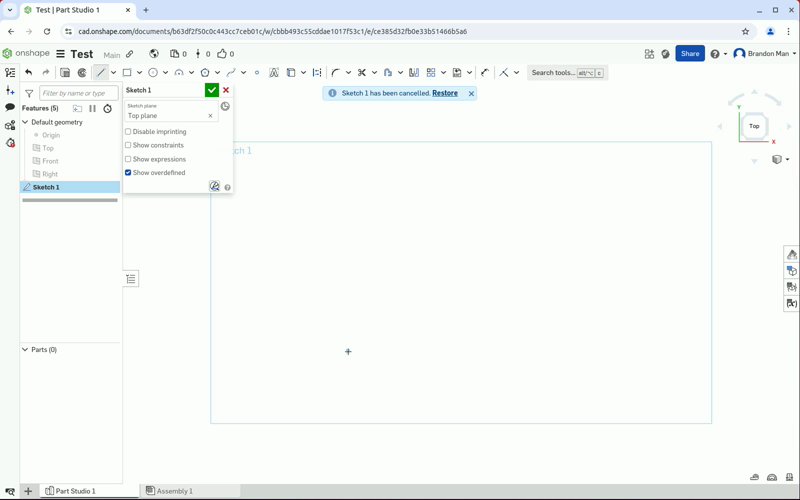
key_down(shift)
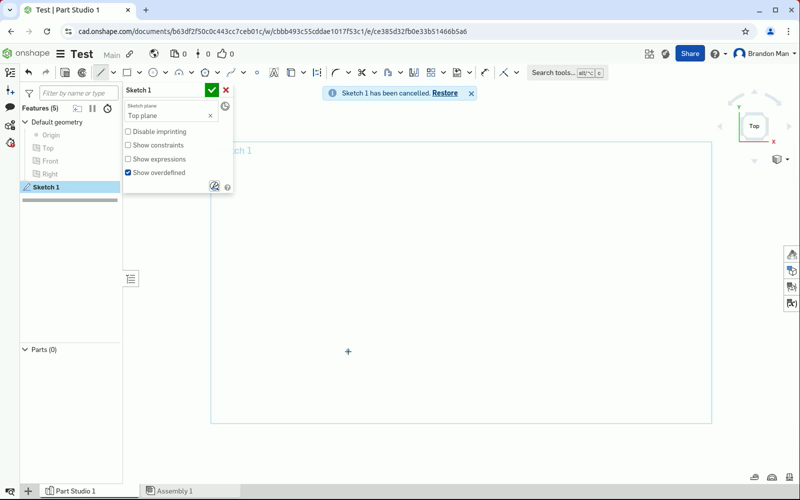
mouse_move(572, 351)
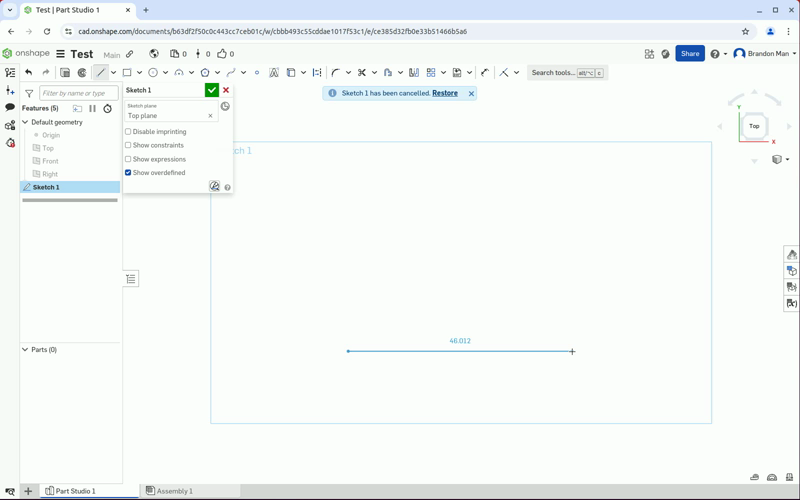
click(572, 351)
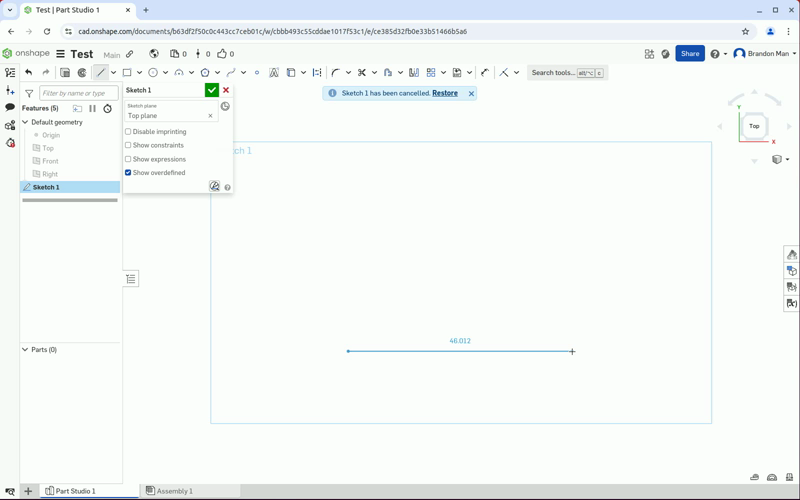
key_up(shift)
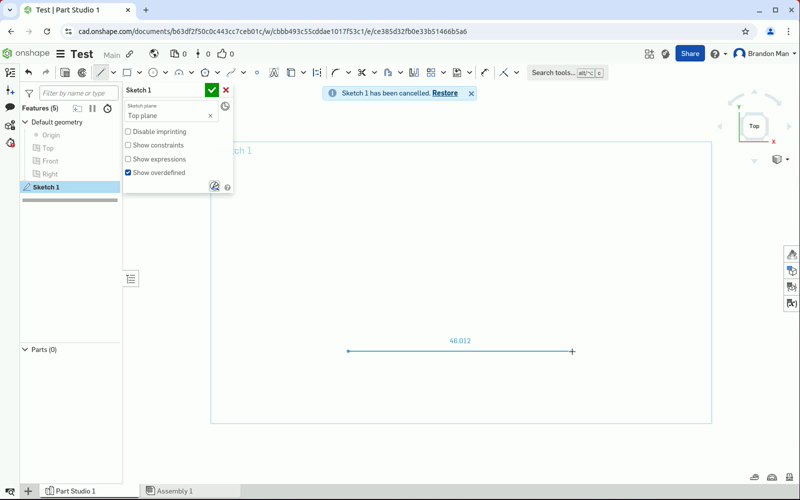
key_down(shift)
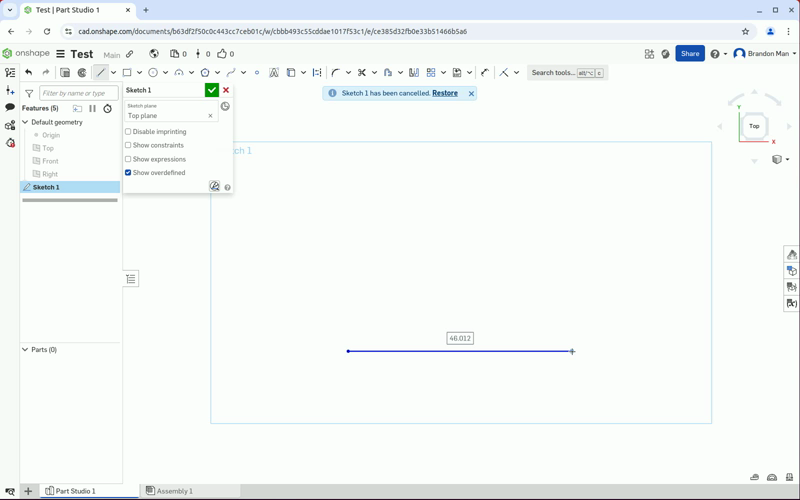
mouse_move(572, 216)
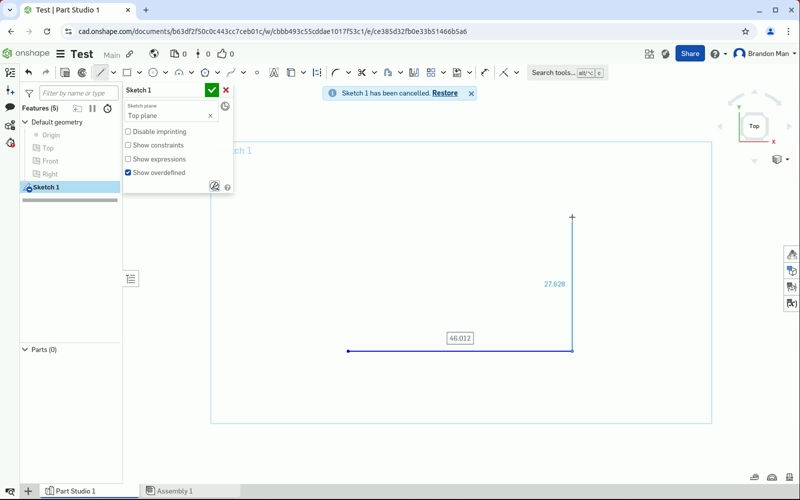
click(572, 216)
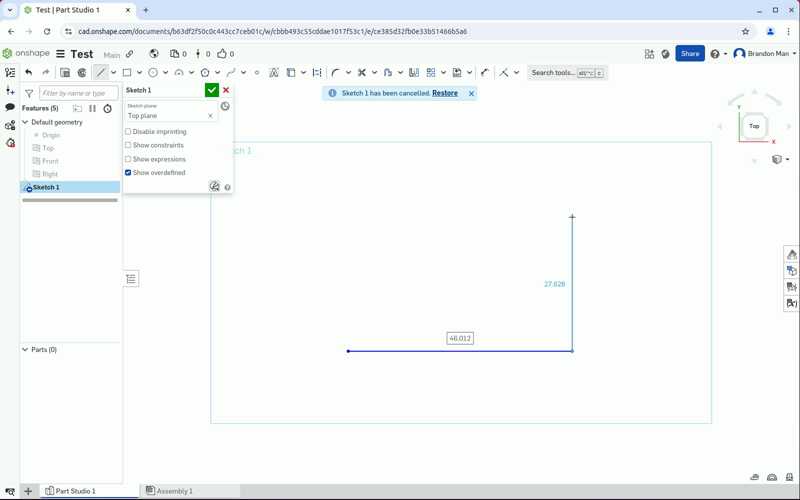
key_up(shift)
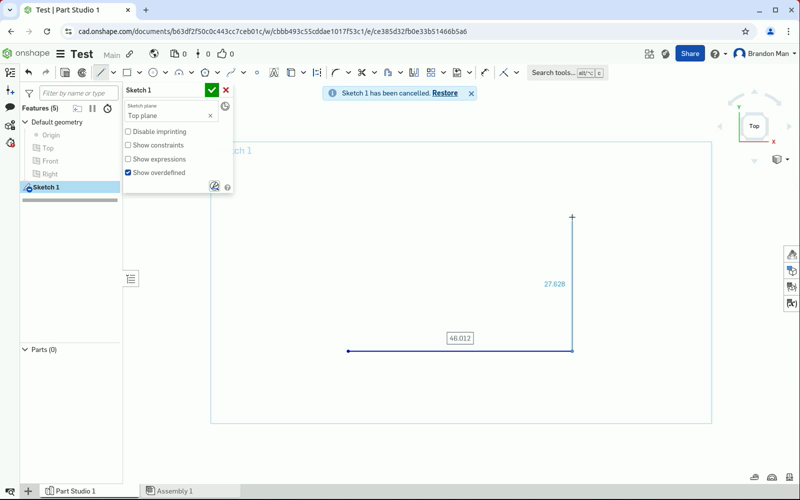
key_down(shift)
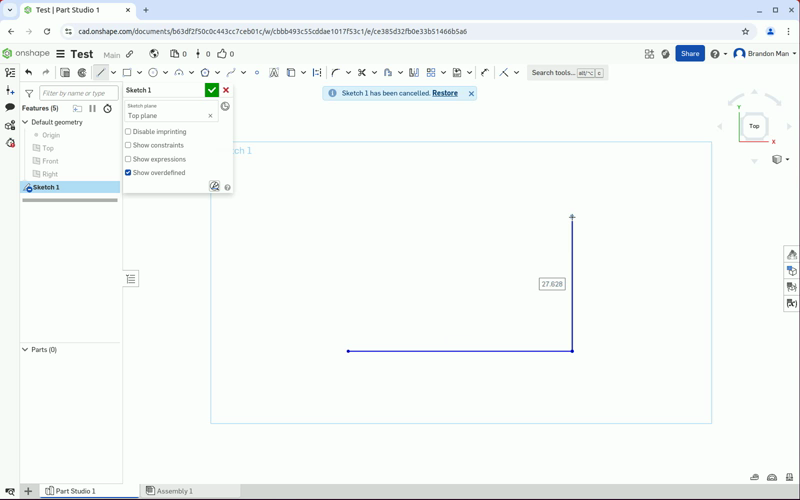
mouse_move(348, 216)
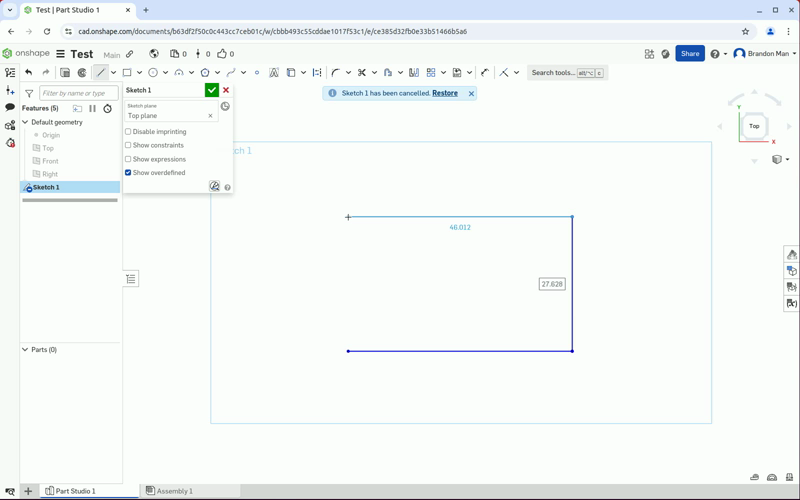
click(348, 216)
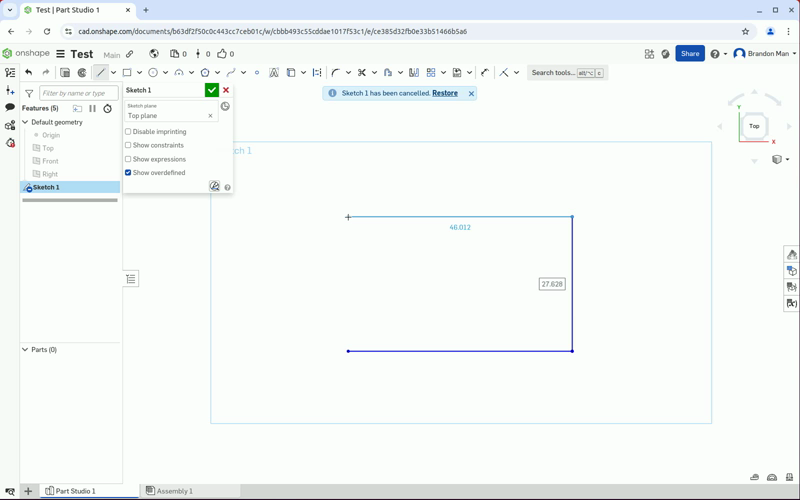
key_up(shift)
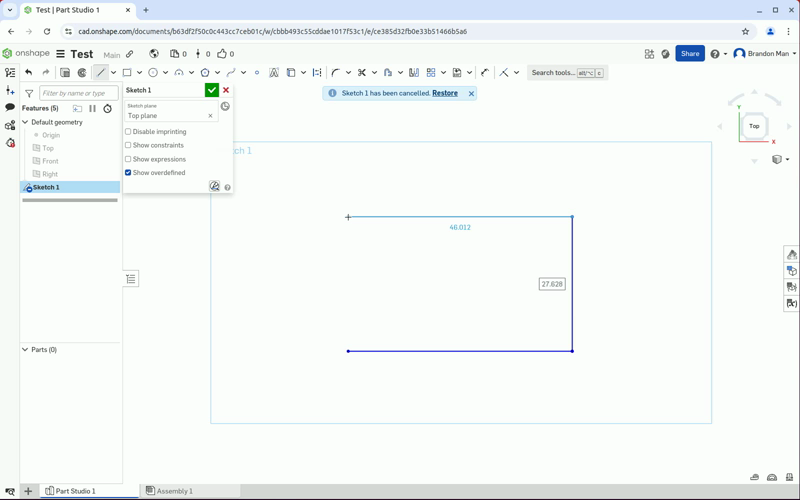
key_down(shift)
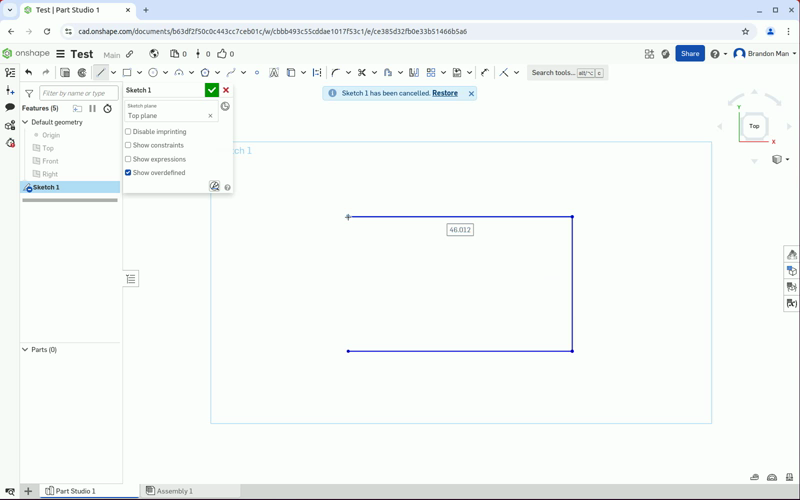
mouse_move(348, 351)
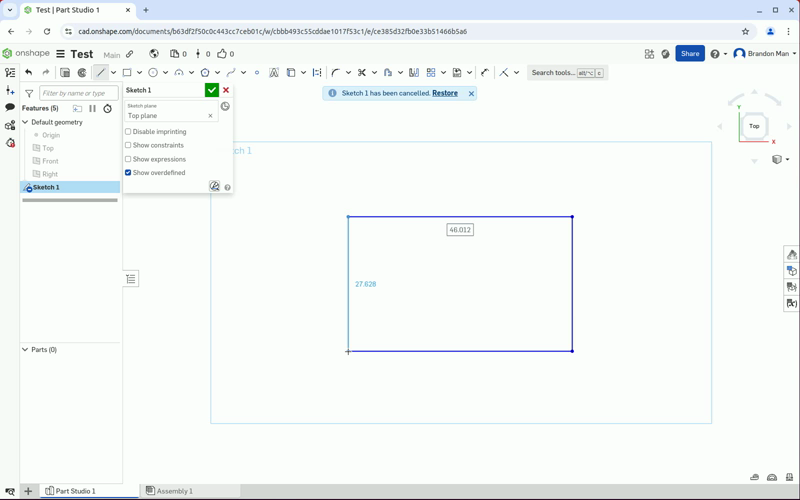
key_up(shift)
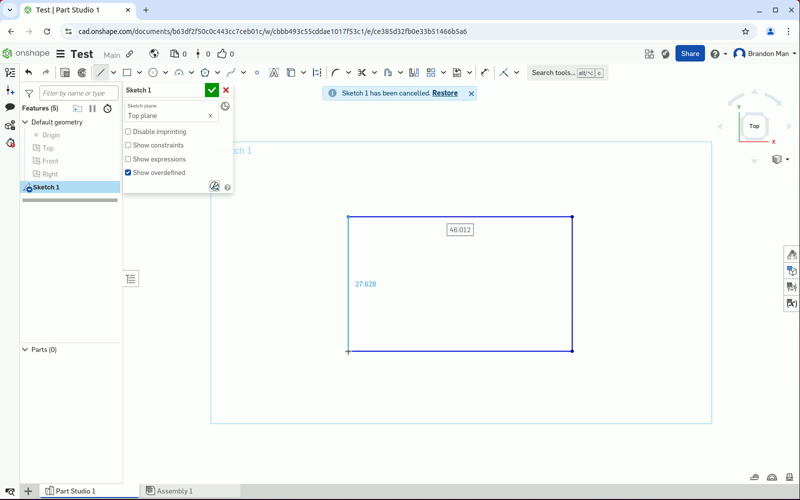
click(348, 351)
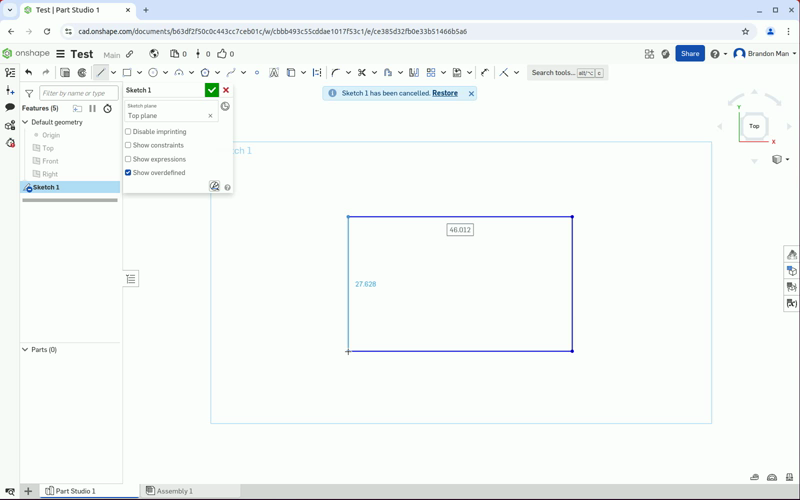
key(esc)
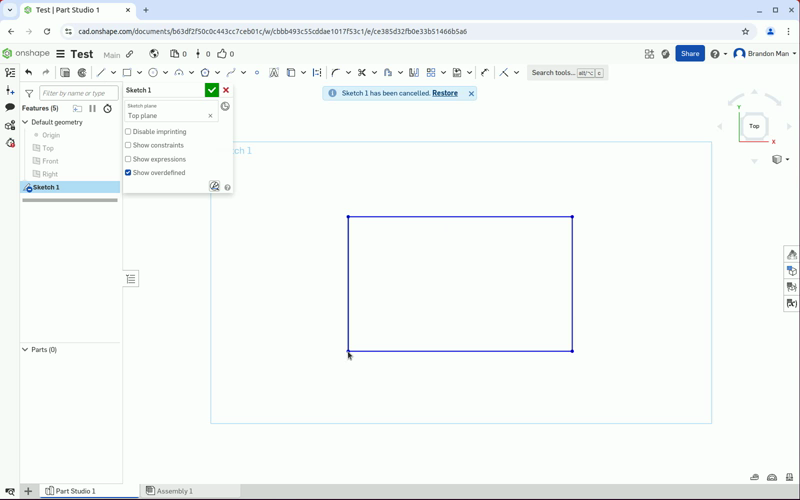
key(c)
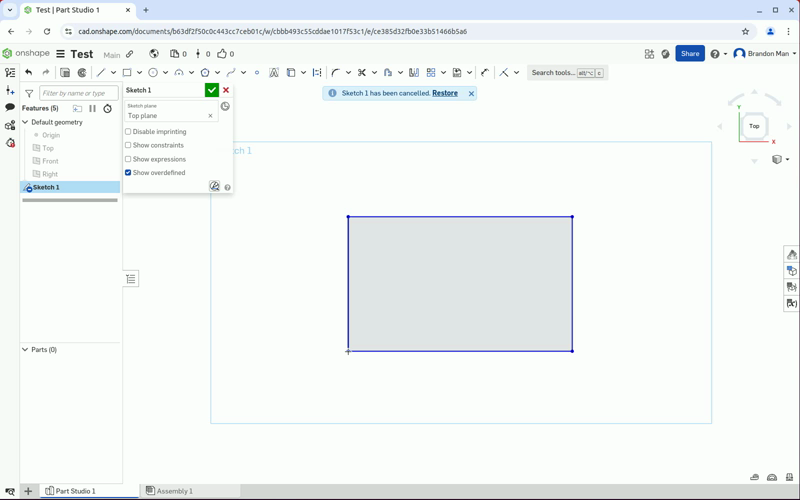
key_down(shift)
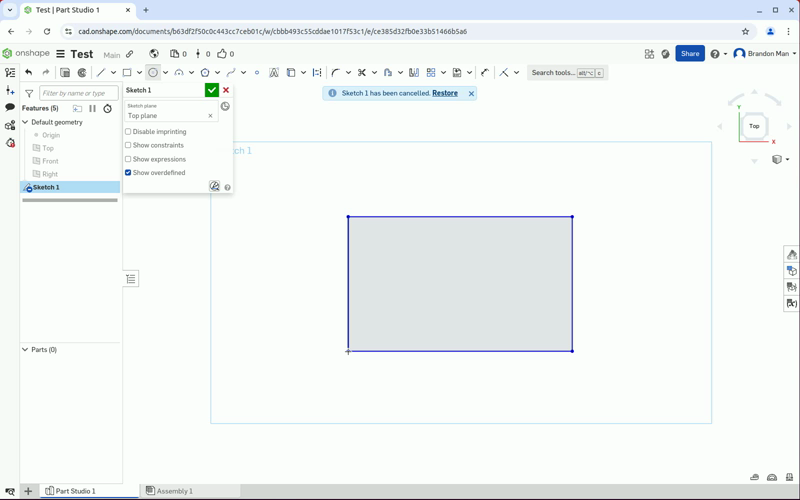
mouse_move(371, 327)
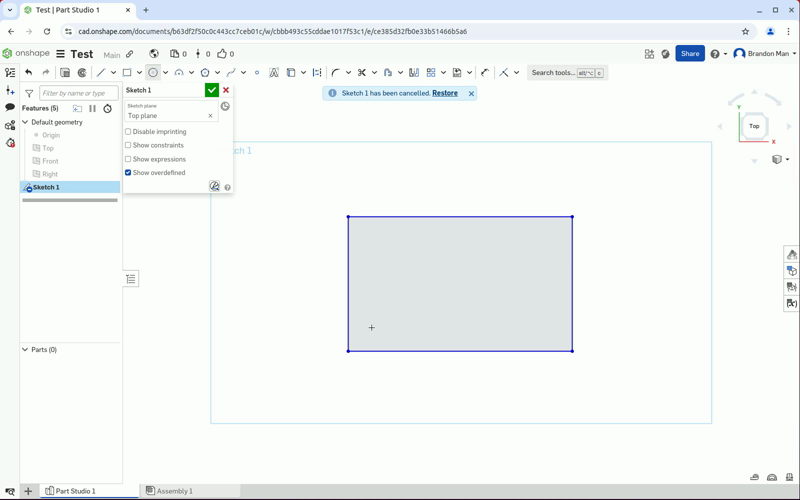
click(371, 327)
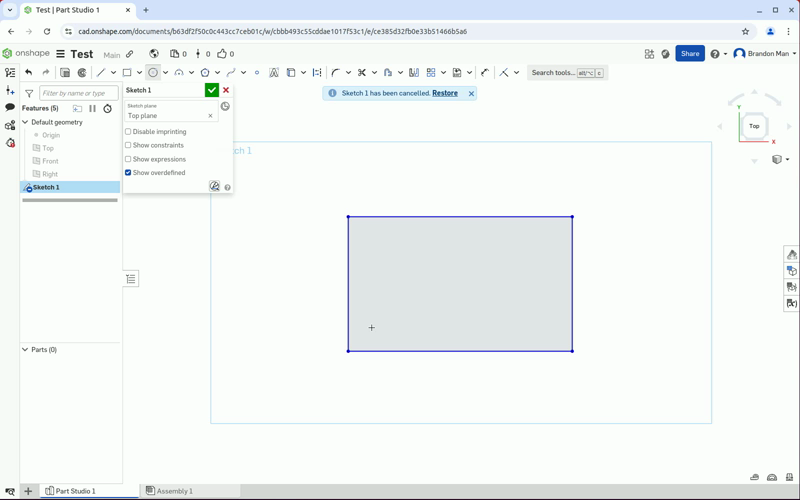
key_up(shift)
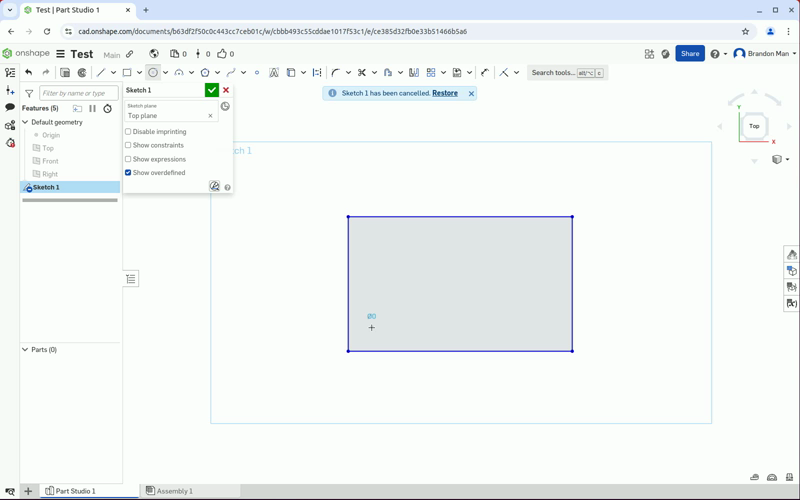
mouse_move(383, 327)
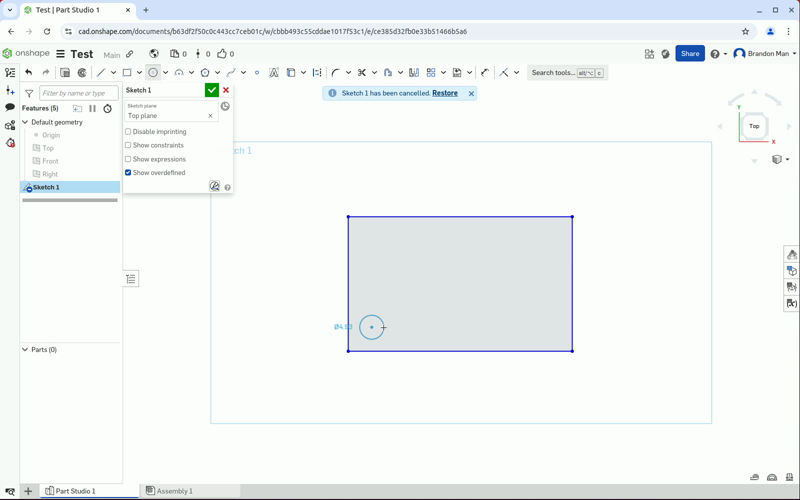
click(383, 327)
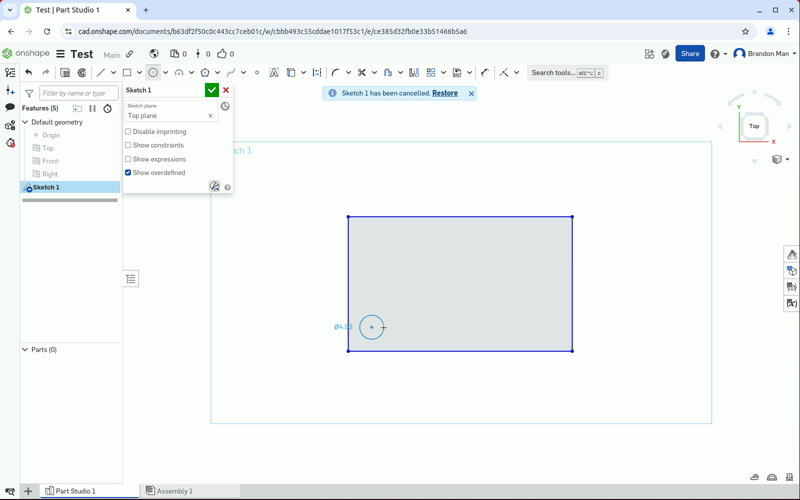
key(esc)
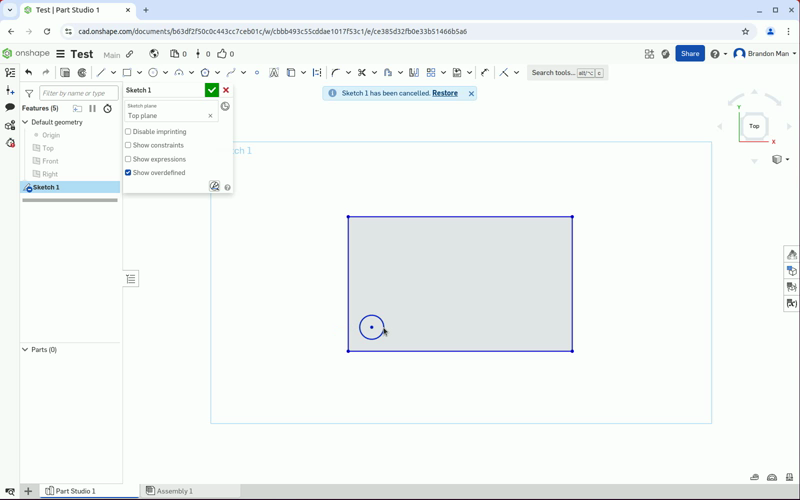
key(c)
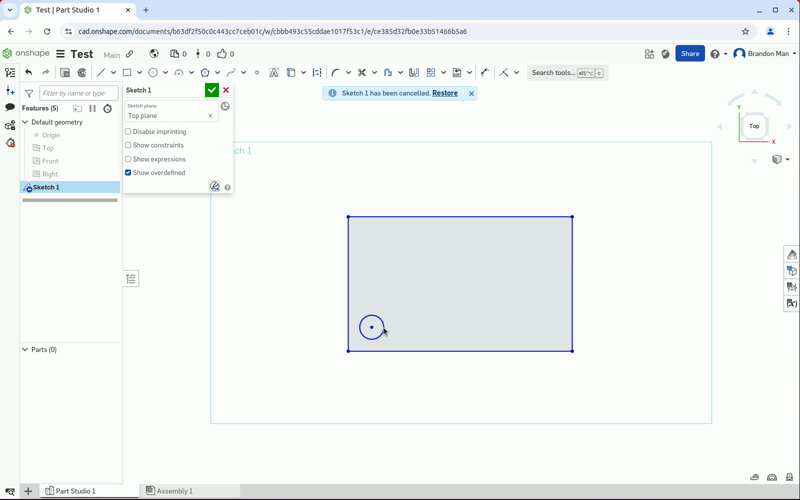
key_down(shift)
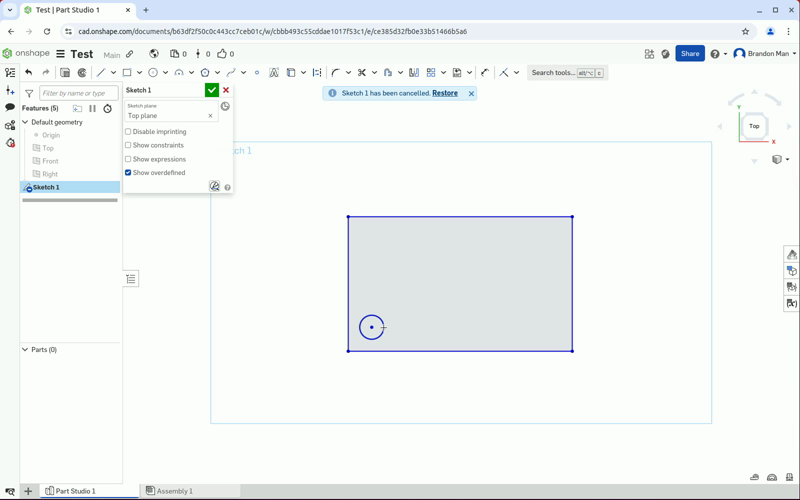
mouse_move(371, 240)
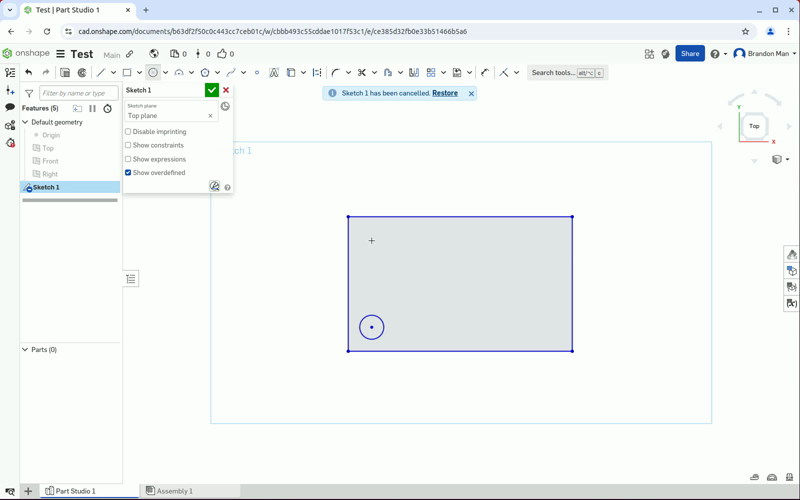
click(371, 240)
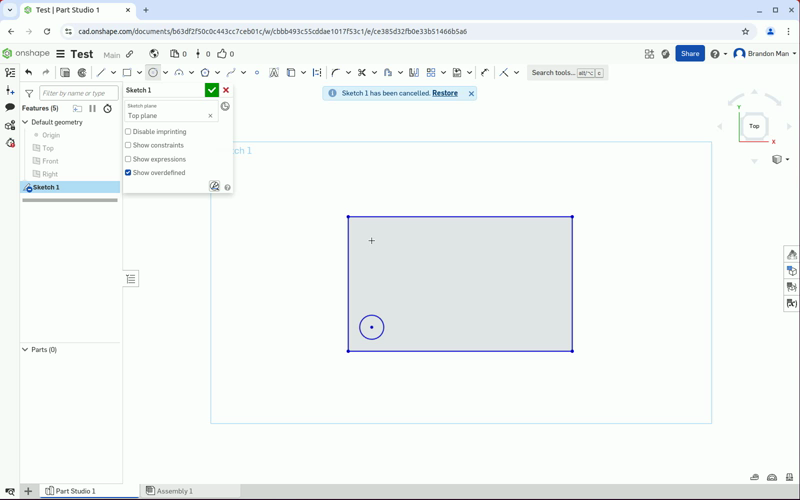
key_up(shift)
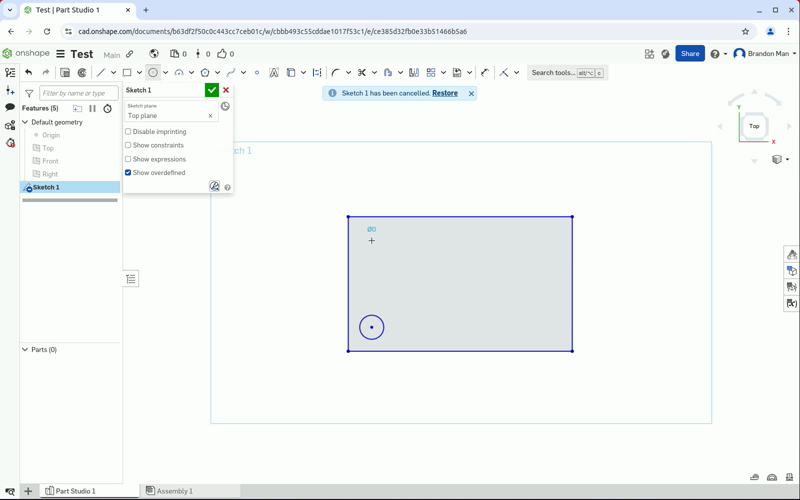
mouse_move(383, 240)
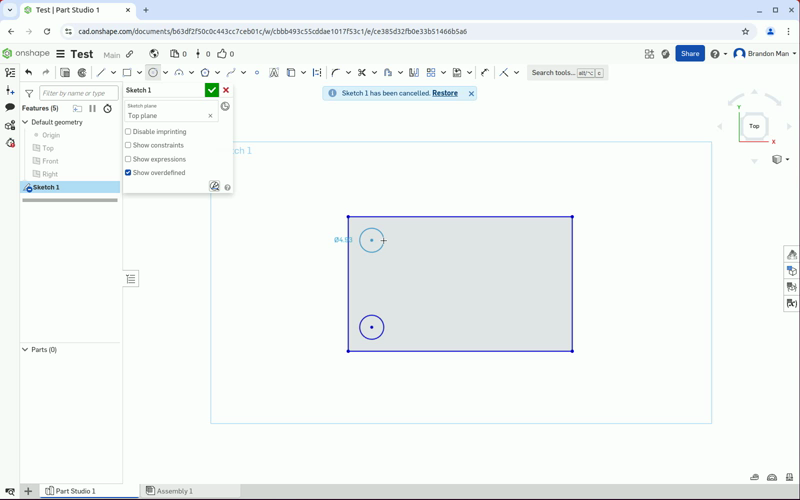
click(383, 240)
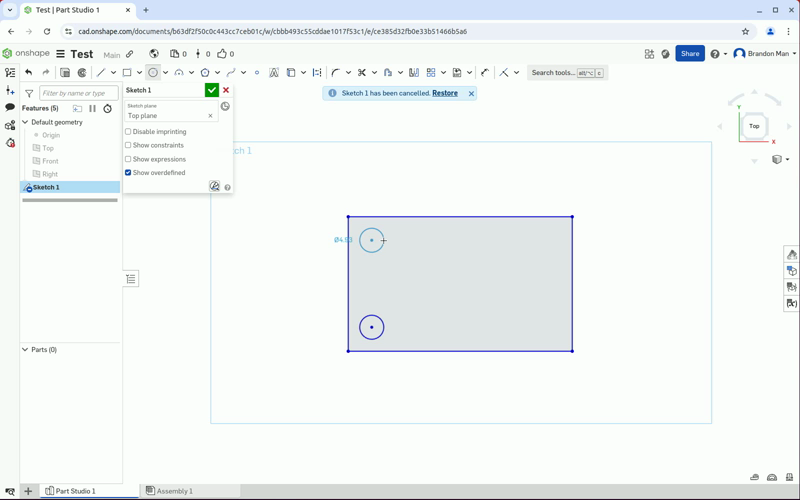
key(esc)
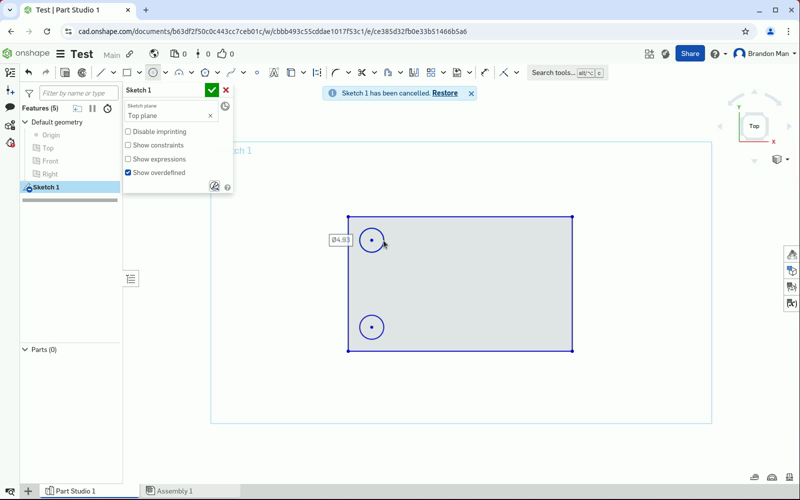
key(c)
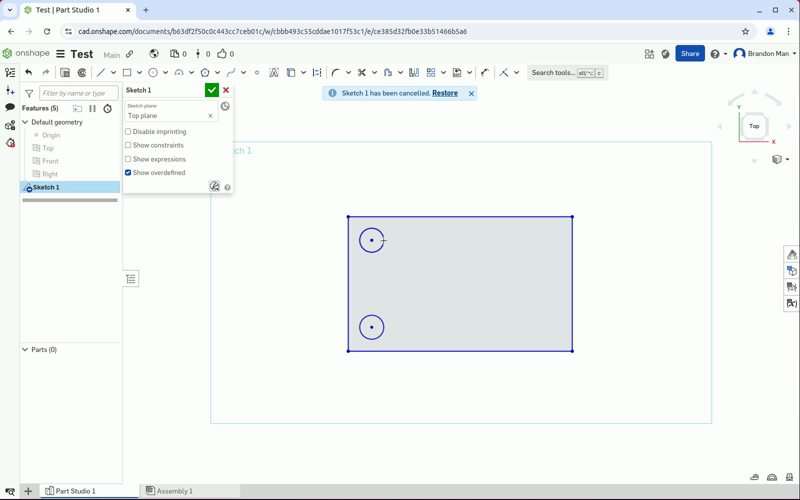
key_down(shift)
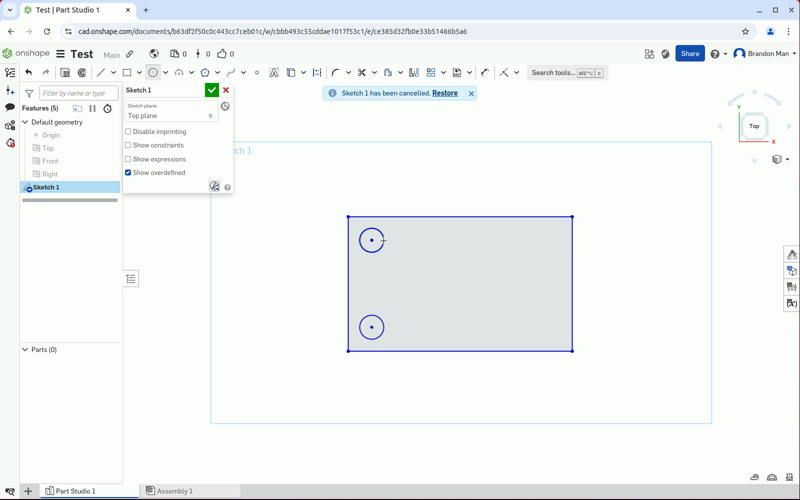
mouse_move(550, 327)
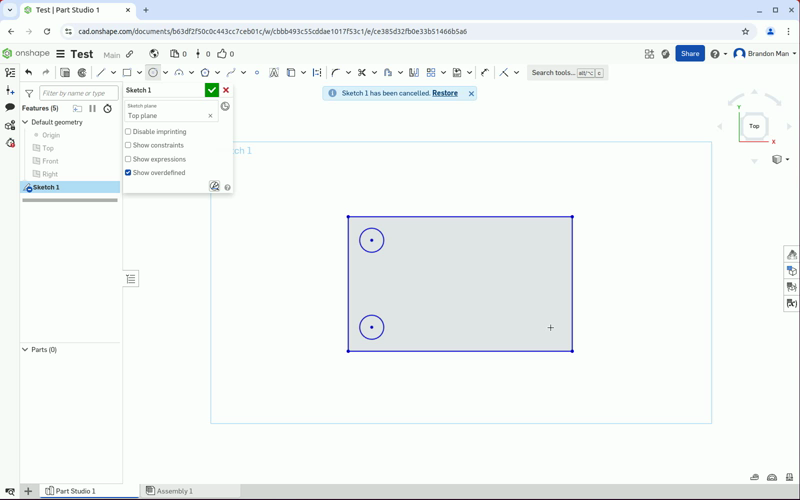
click(550, 327)
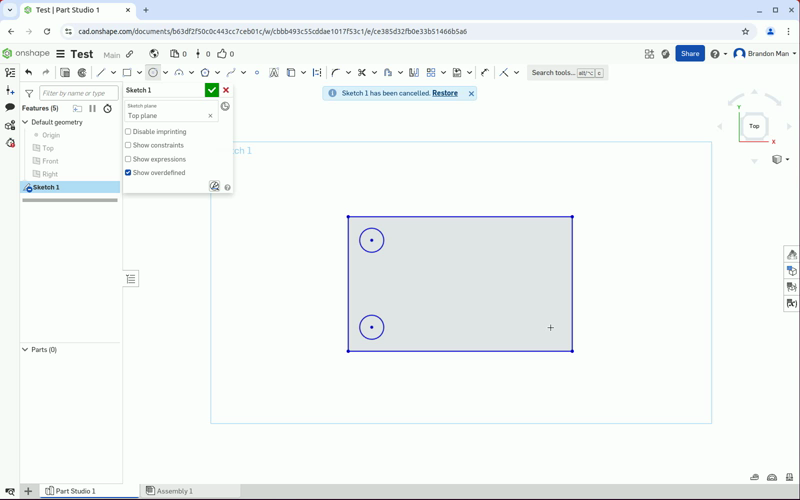
key_up(shift)
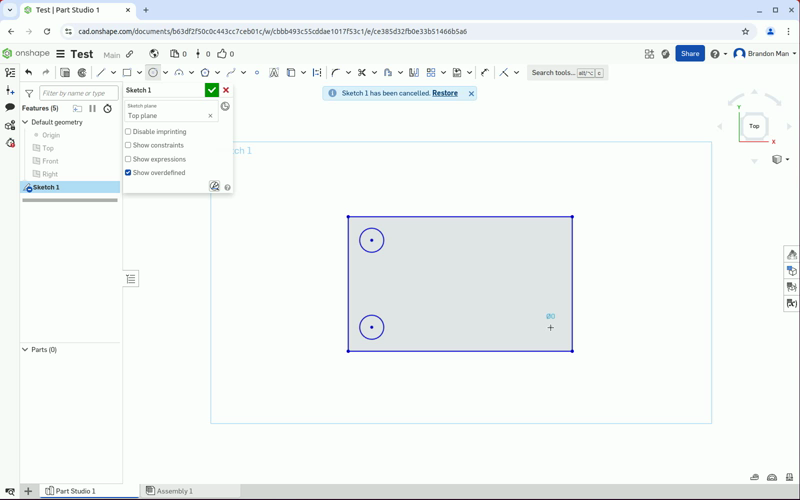
mouse_move(562, 327)
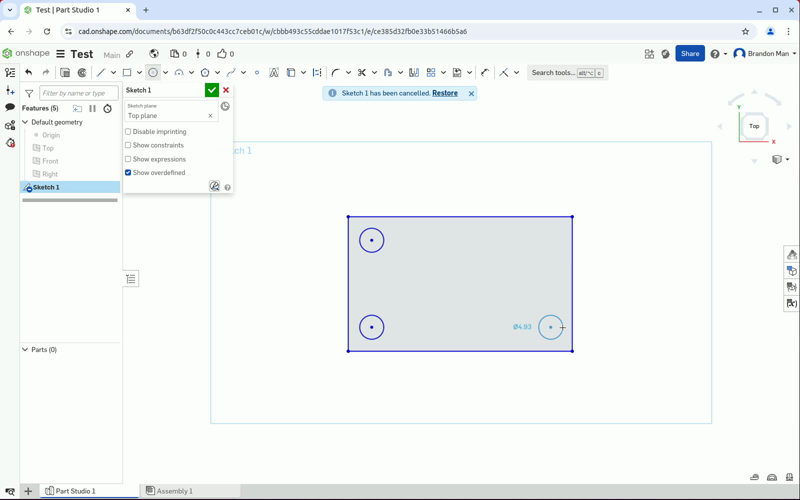
click(562, 327)
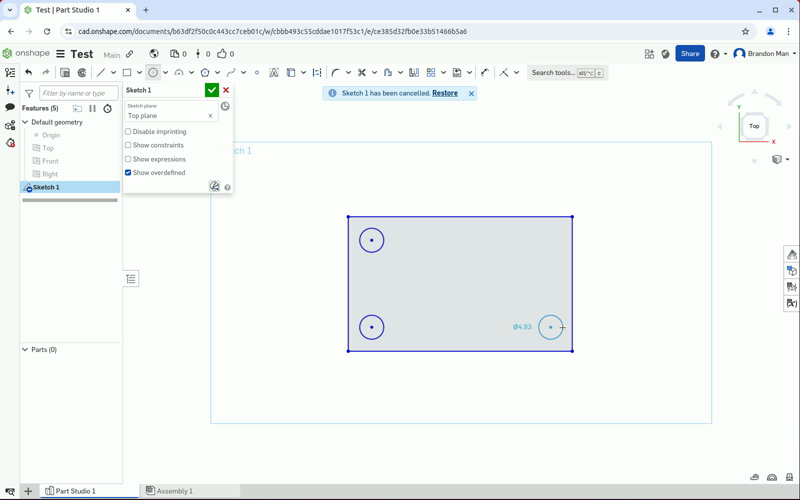
key(esc)
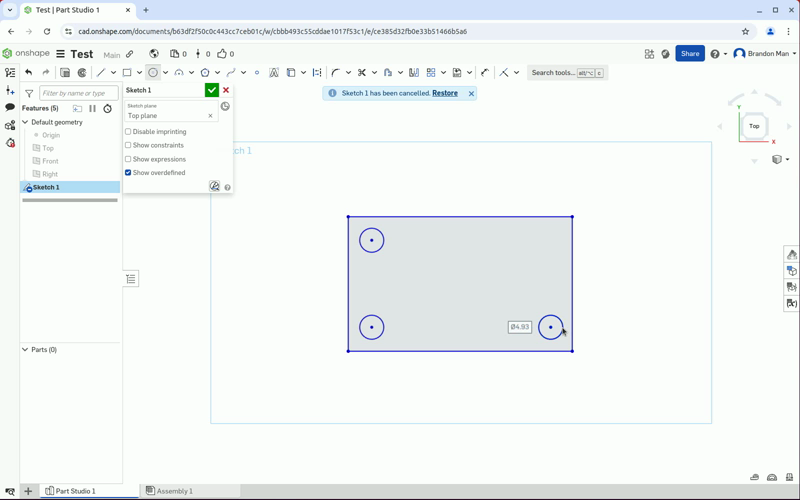
key(c)
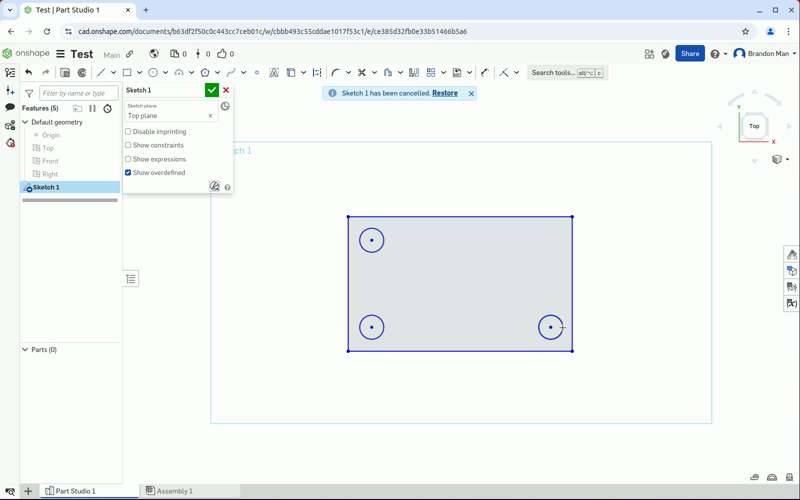
key_down(shift)
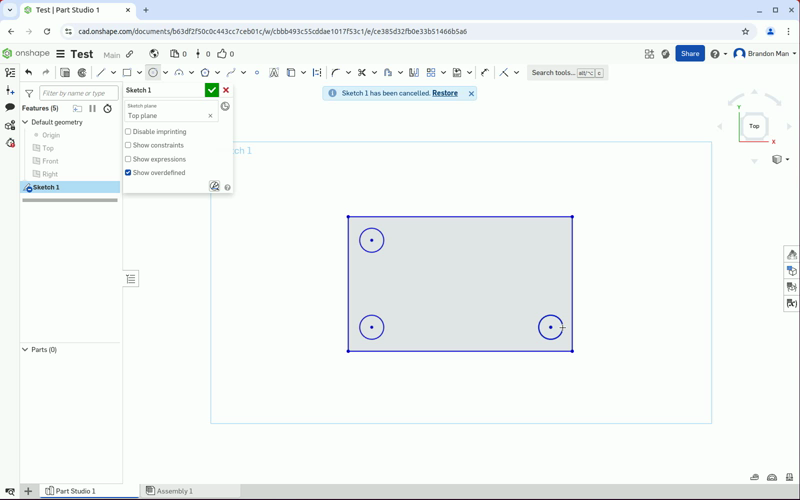
mouse_move(550, 240)
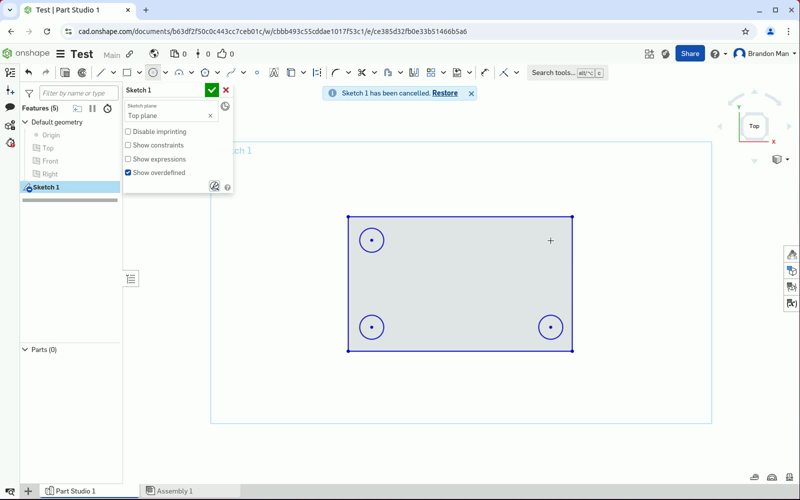
click(550, 240)
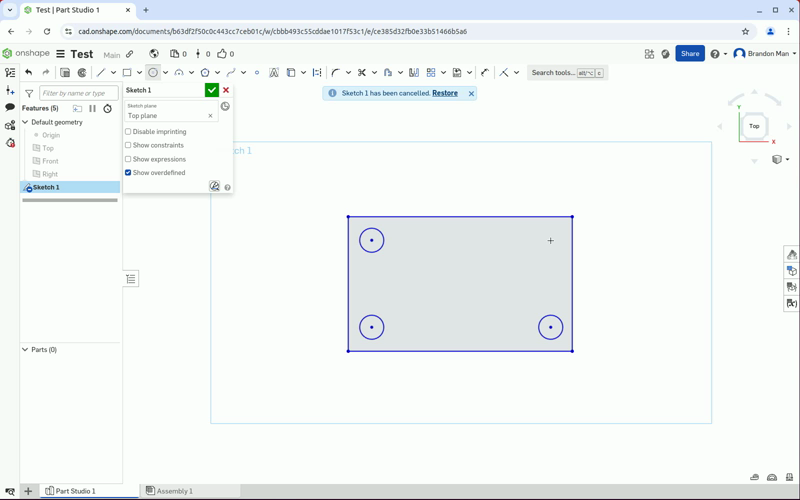
key_up(shift)
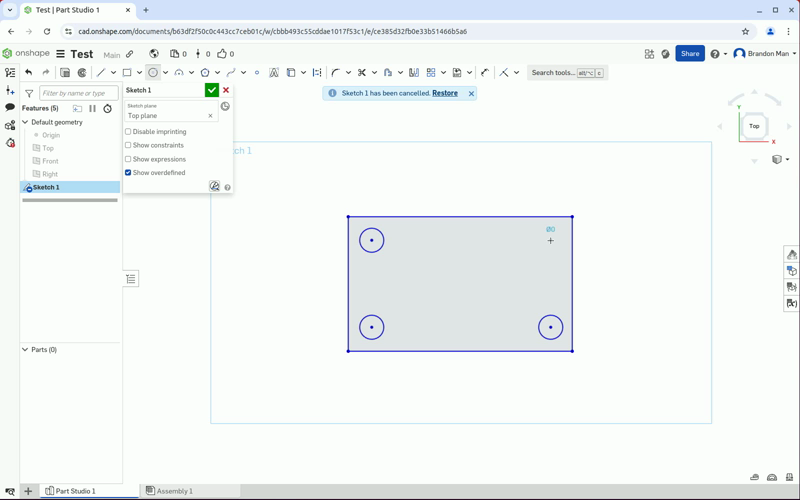
mouse_move(562, 240)
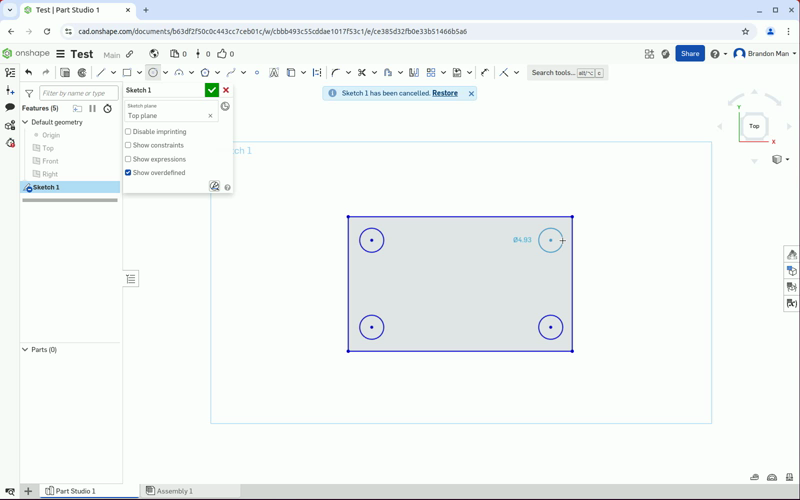
click(562, 240)
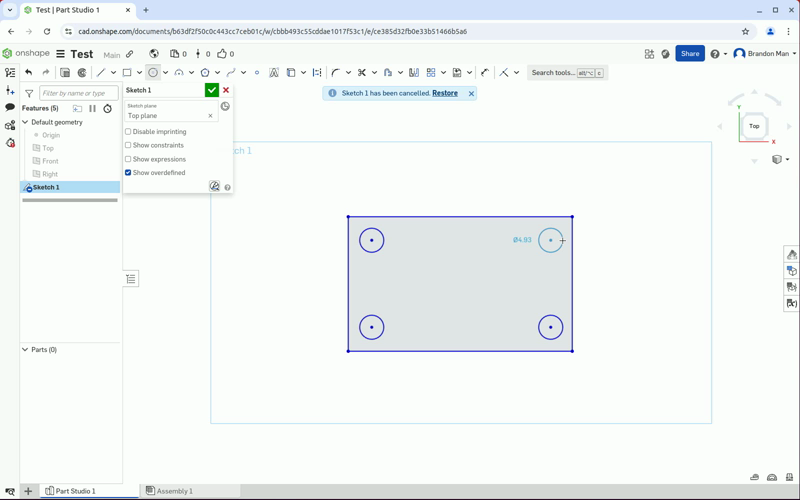
key(esc)
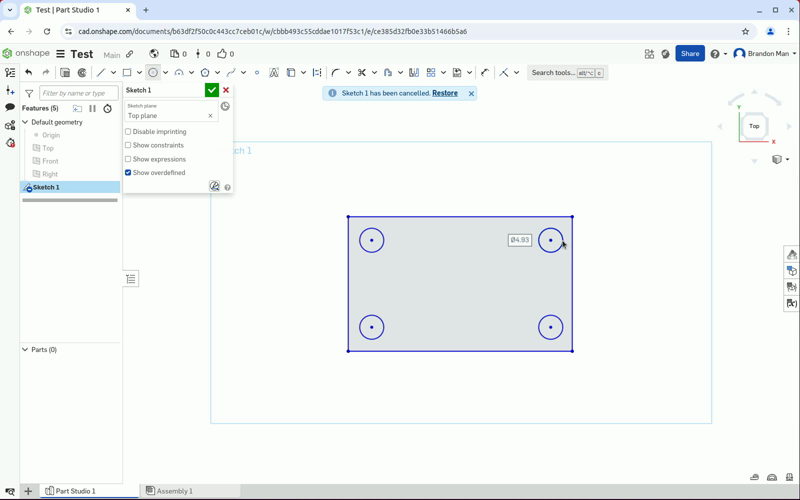
mouse_move(522, 288)
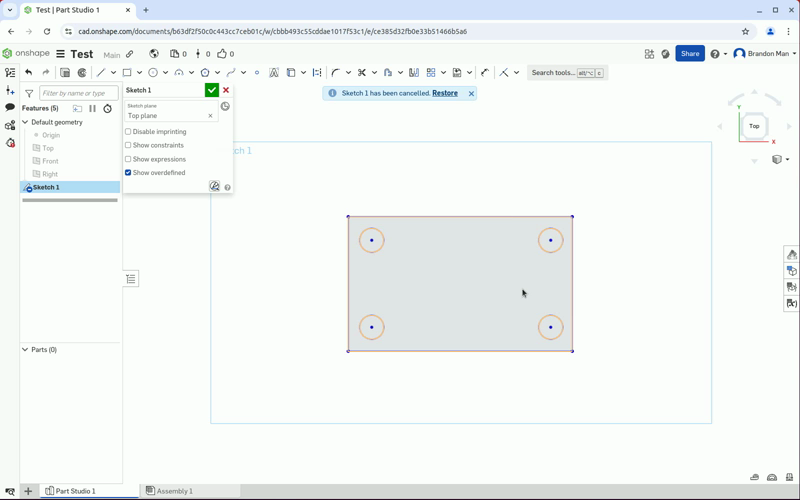
click(522, 288)
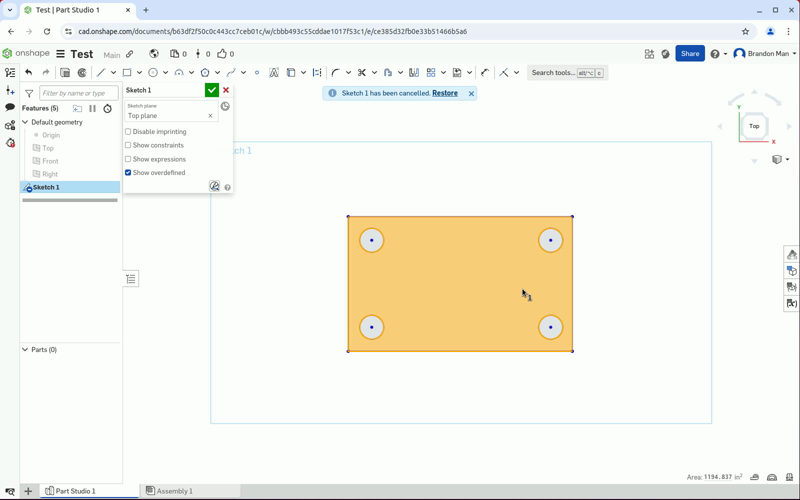
mouse_move(73, 352)
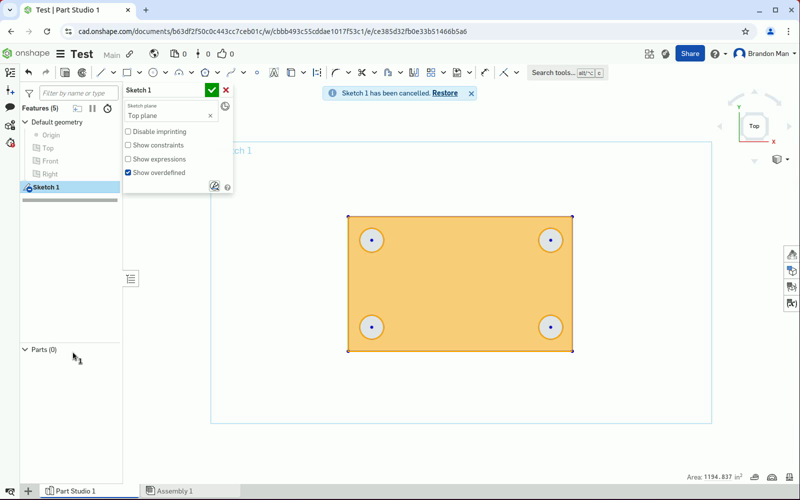
key(shift+y)
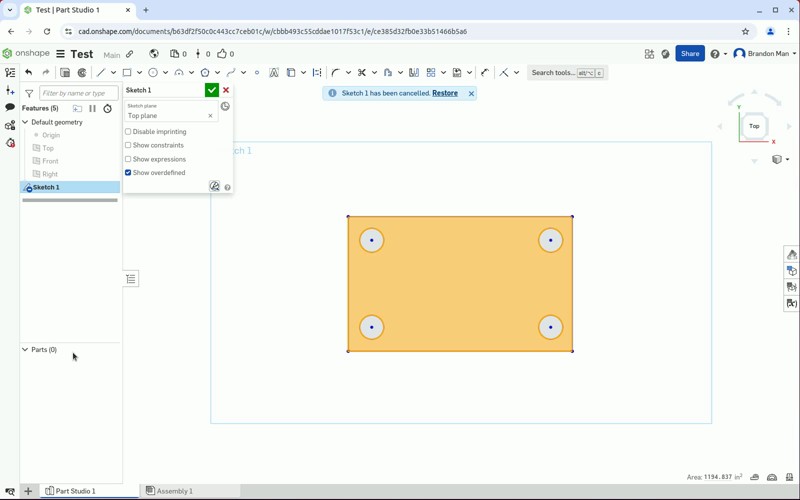
key(shift+e)
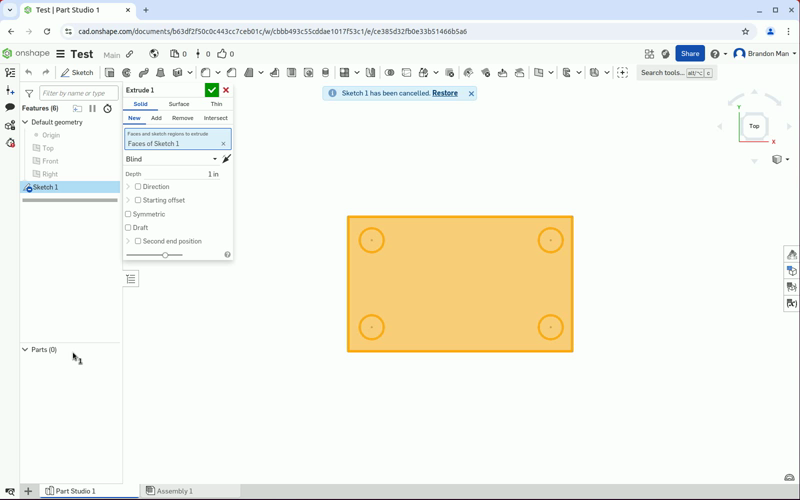
mouse_move(143, 106)
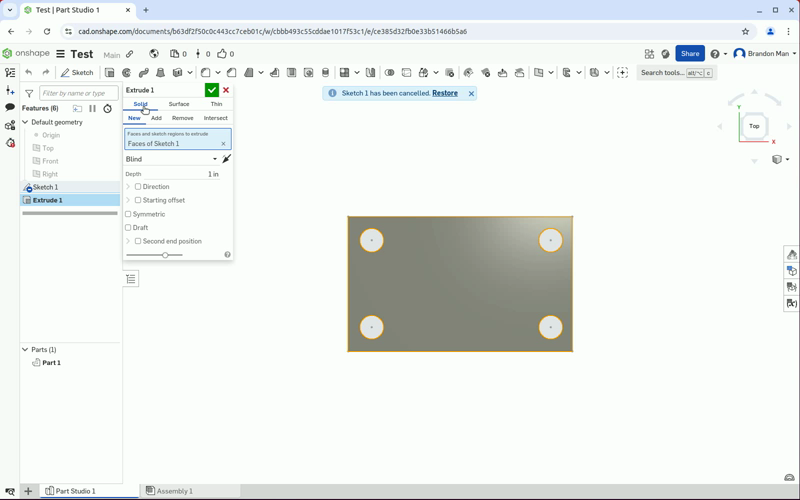
click(143, 106)
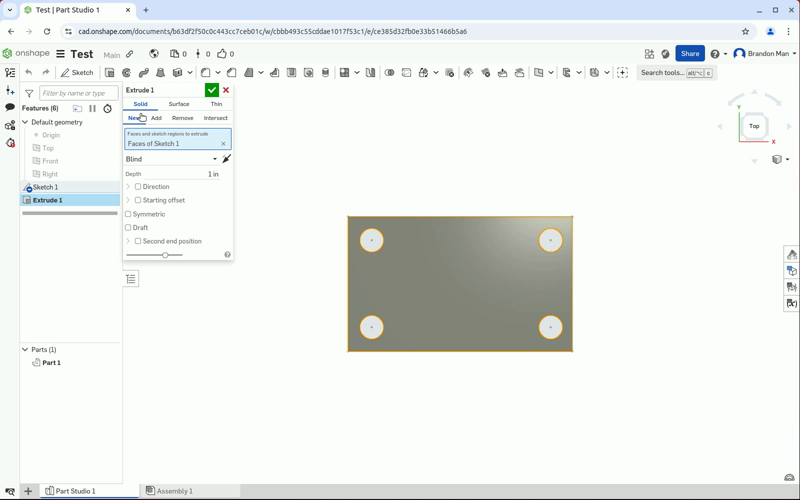
mouse_move(137, 120)
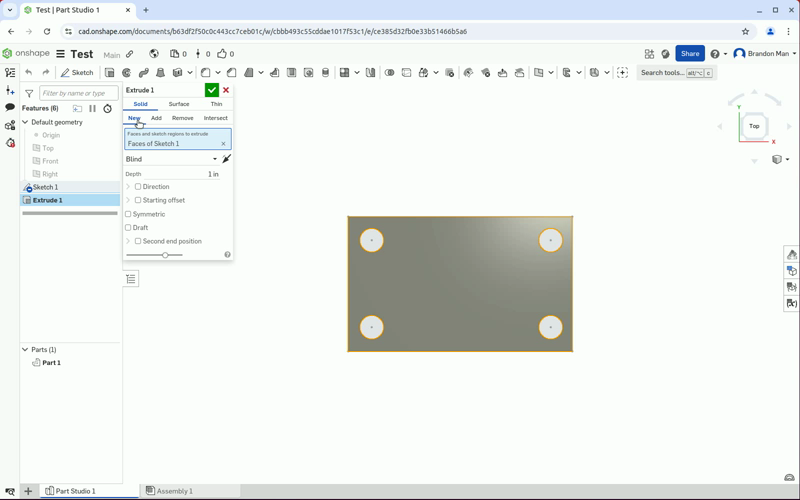
click(137, 120)
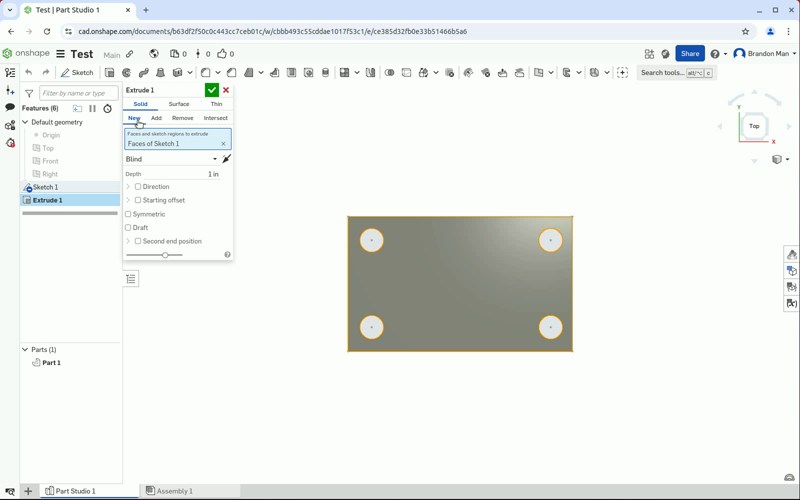
key(tab, 4)
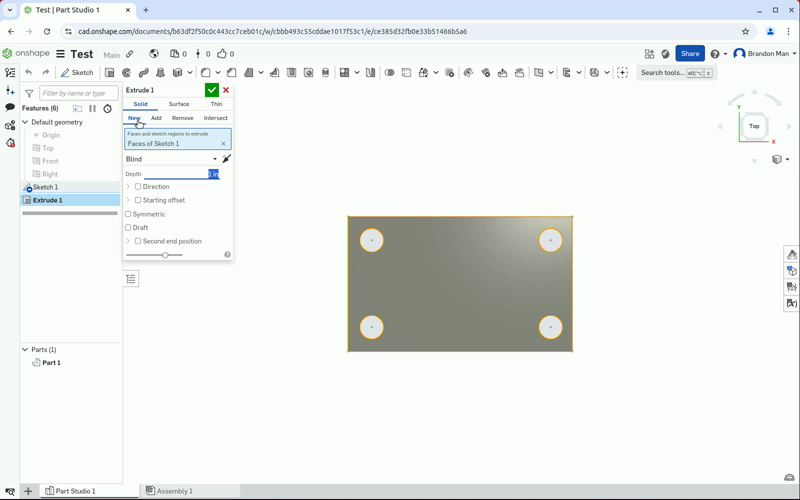
text(9.628)
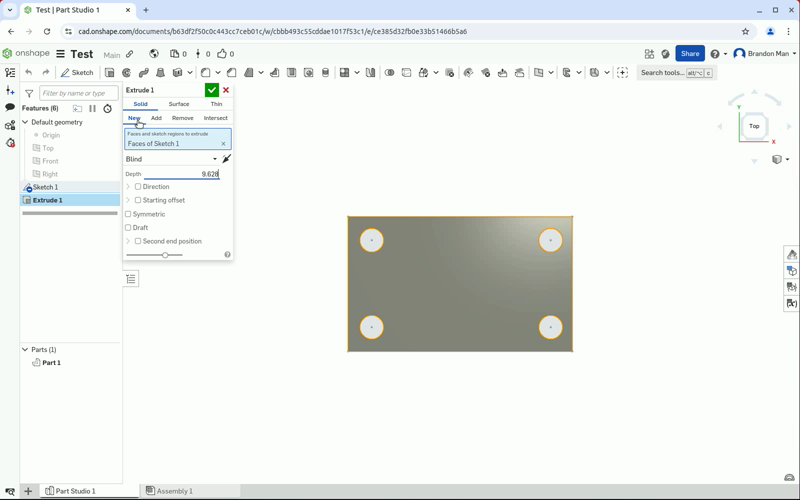
key(enter)
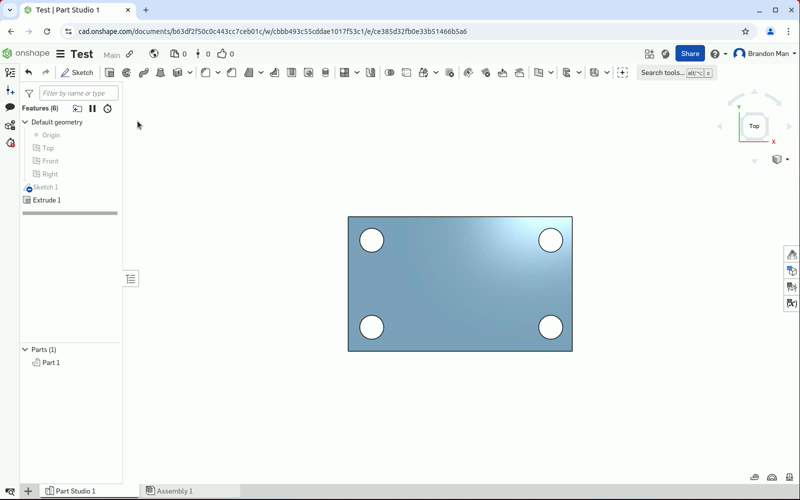
key(shift+h)
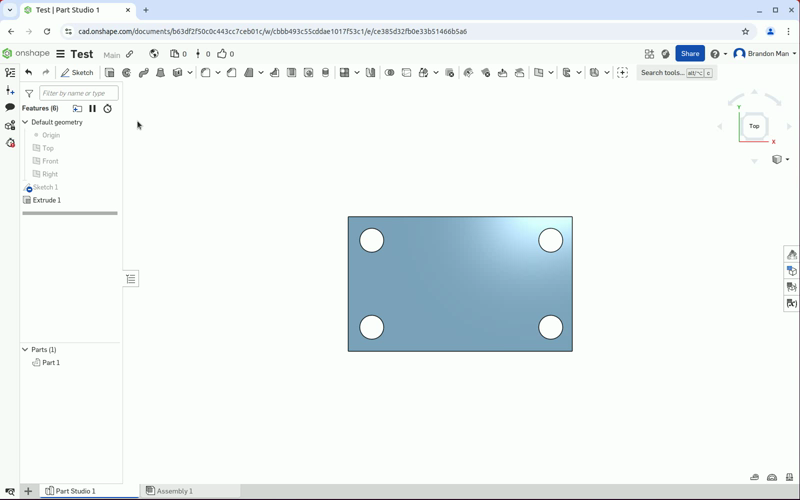
key(shift+h)
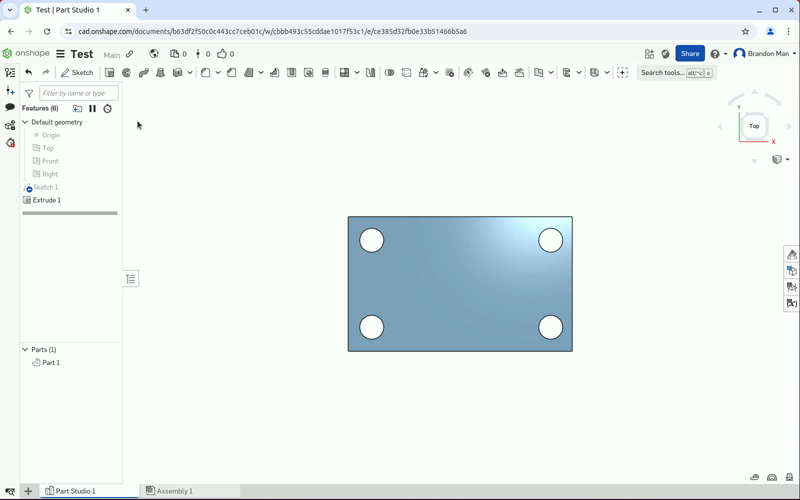
mouse_move(73, 189)
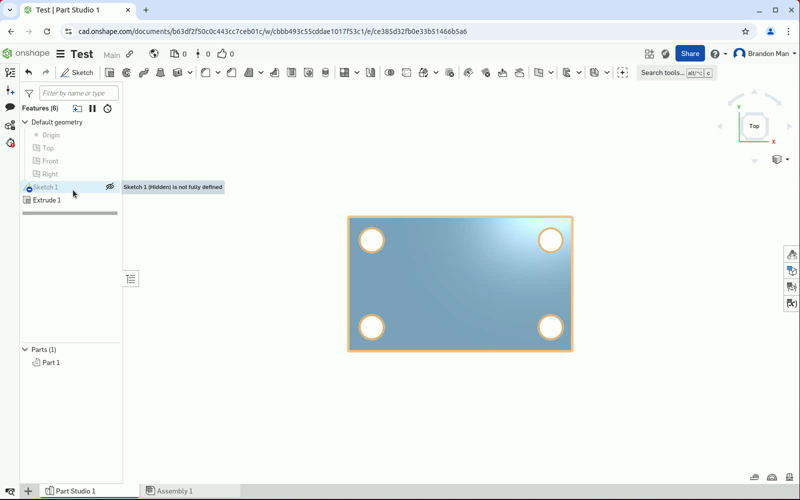
click(73, 189)
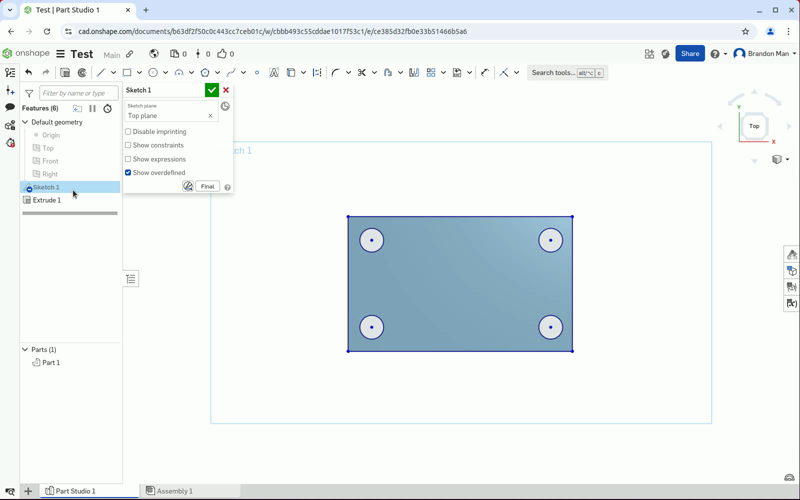
mouse_move(229, 92)
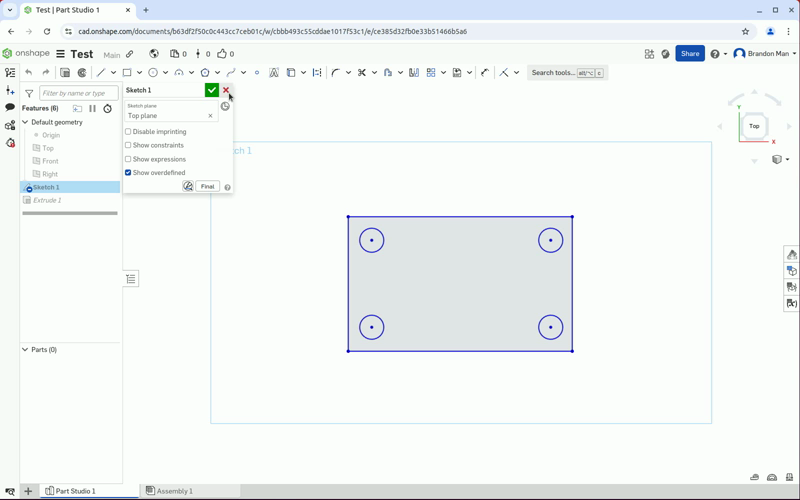
click(229, 92)
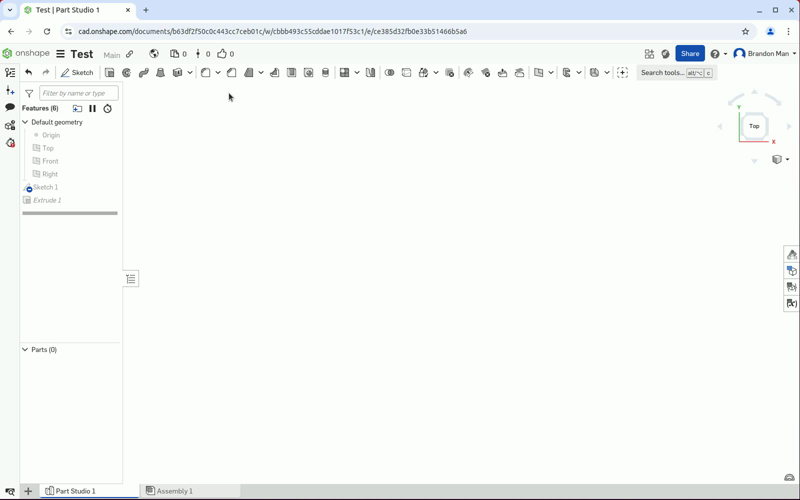
mouse_move(541, 75)
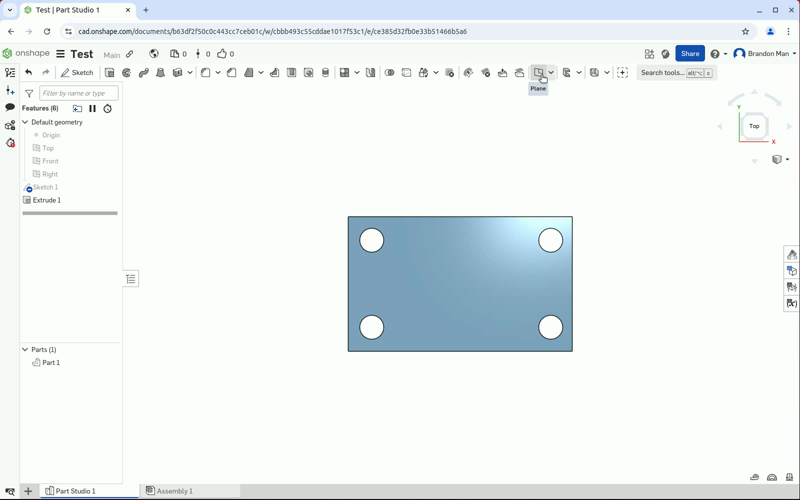
click(541, 75)
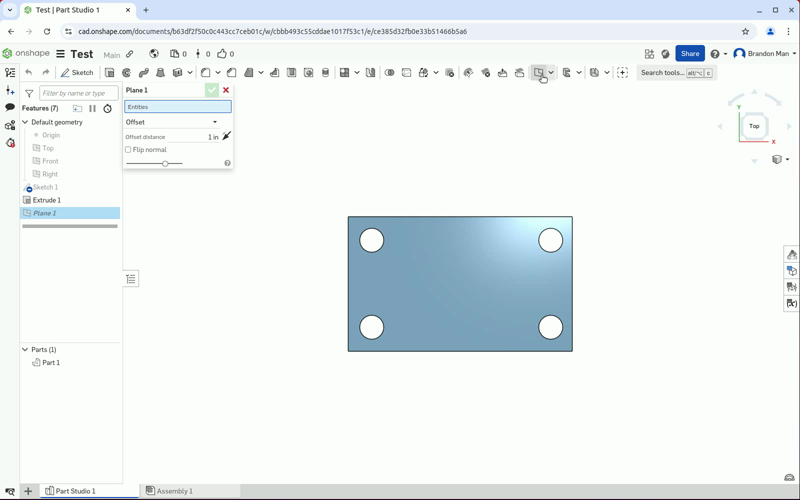
mouse_move(73, 150)
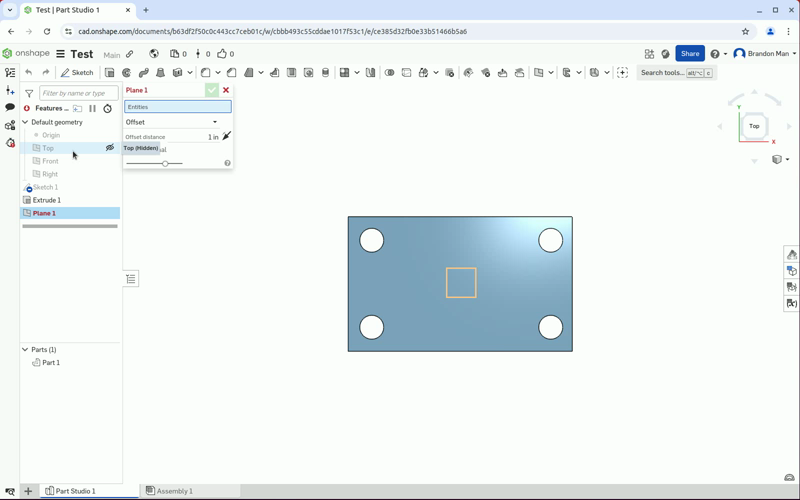
click(73, 150)
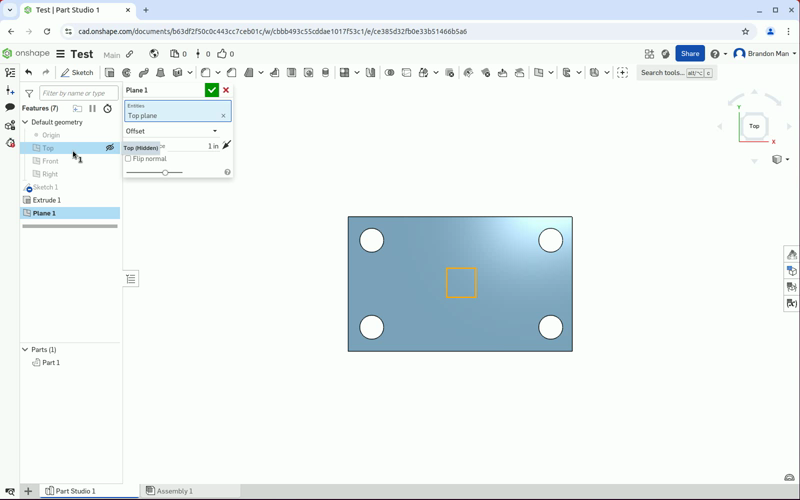
key(tab, 2)
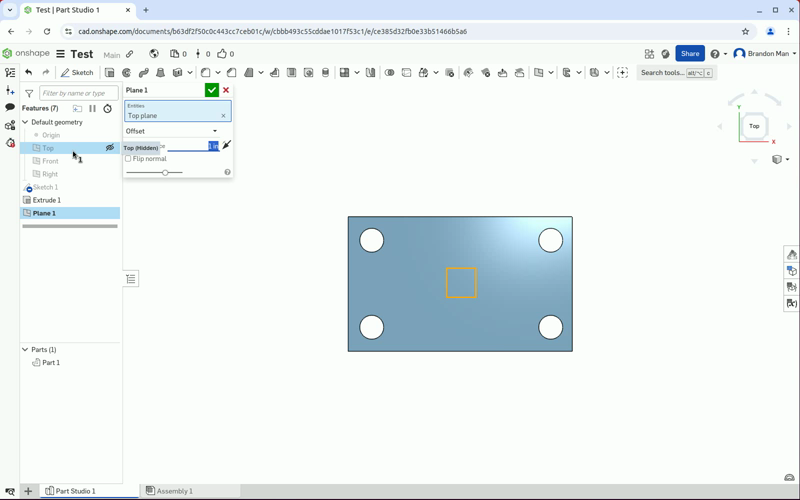
text(9.613)
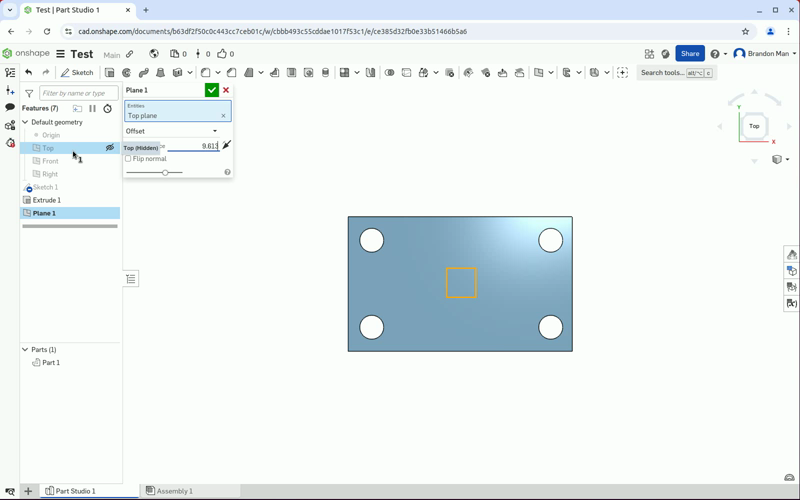
key(enter, 2)
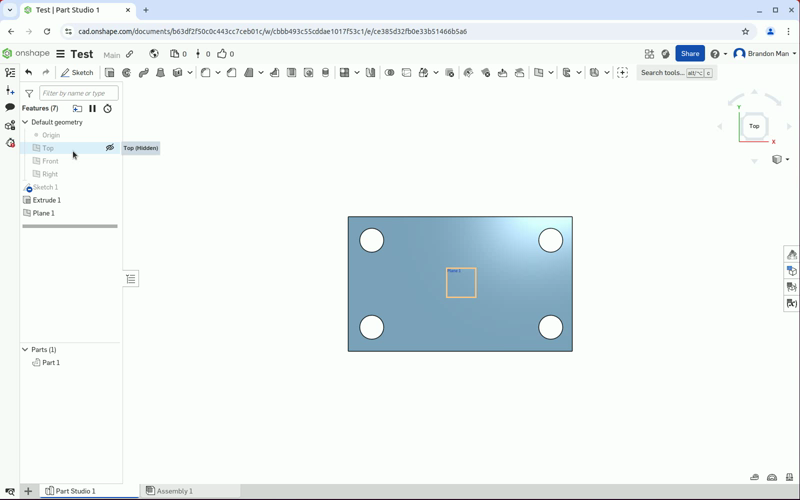
key(shift+s)
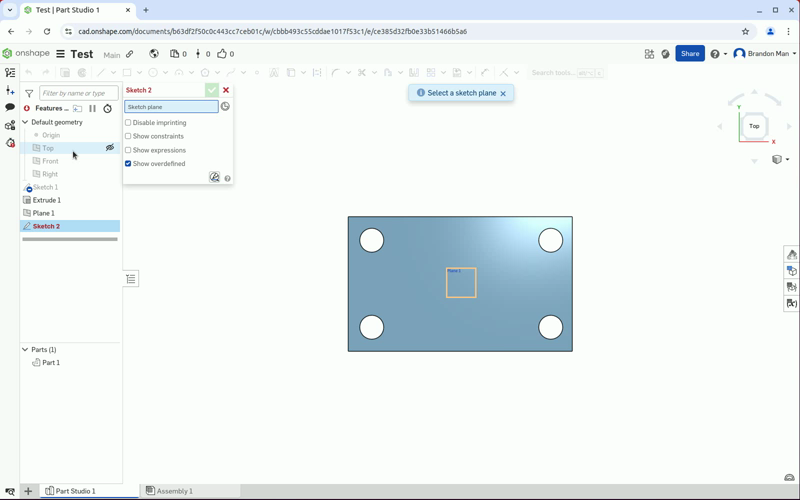
mouse_move(73, 215)
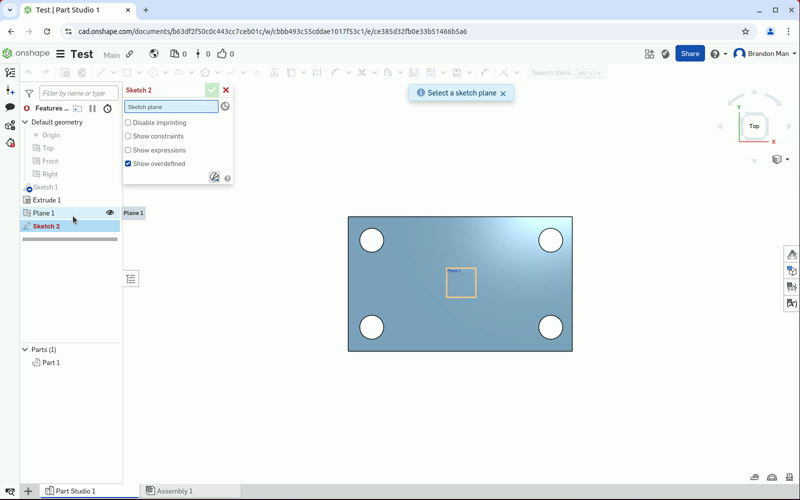
click(73, 215)
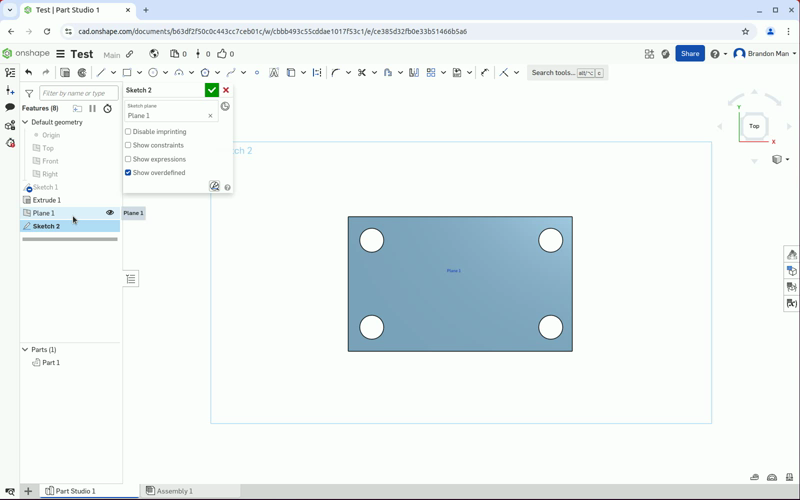
mouse_move(73, 352)
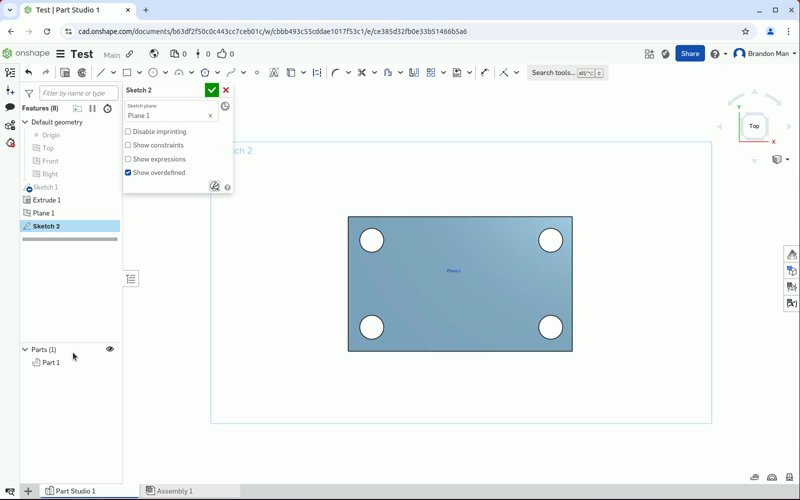
key(y)
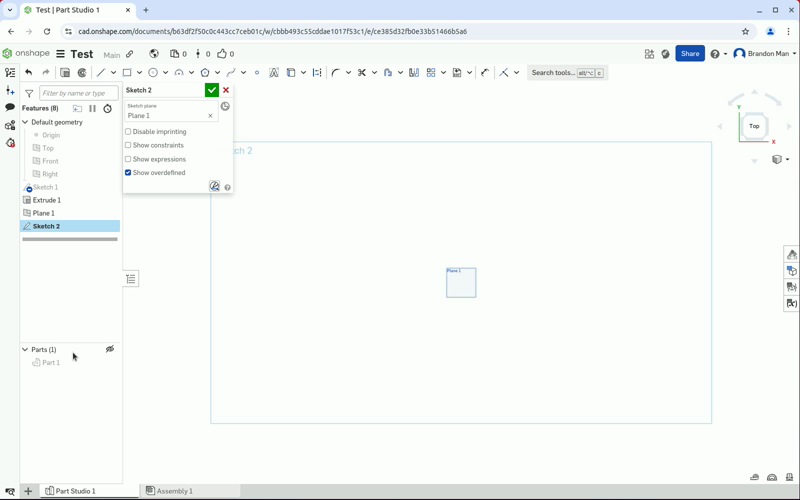
key(l)
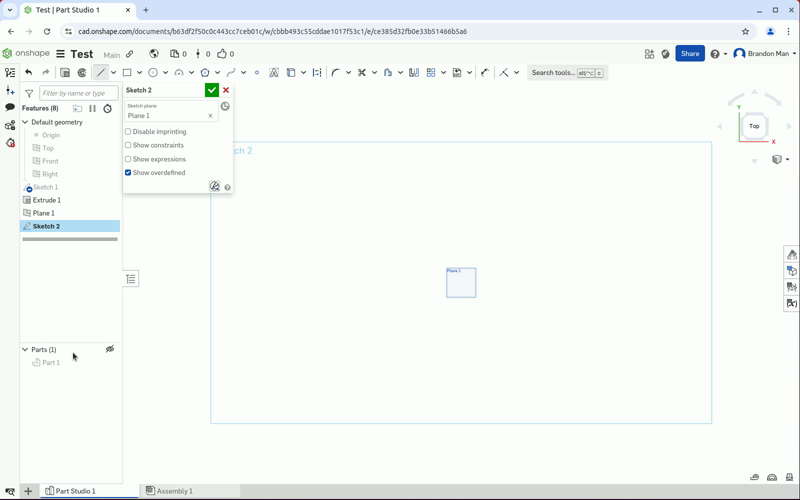
key_down(shift)
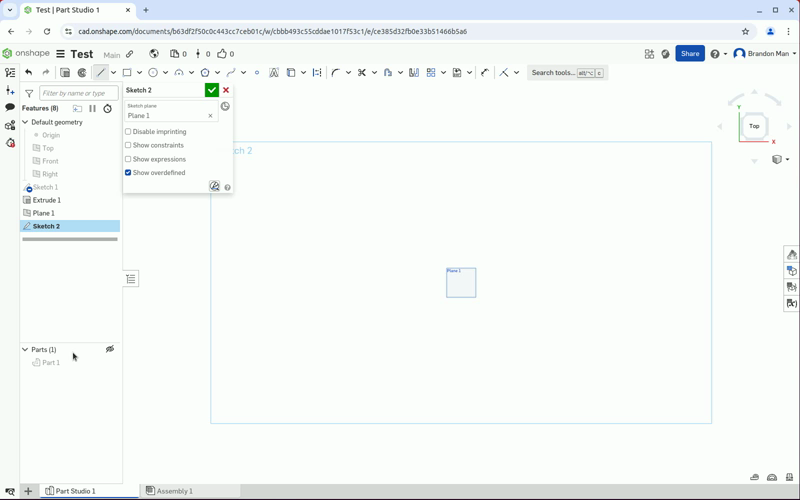
mouse_move(397, 332)
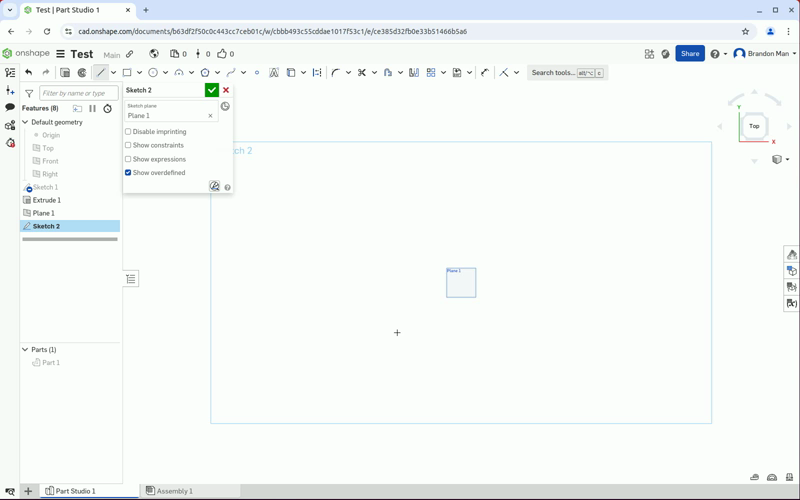
click(397, 332)
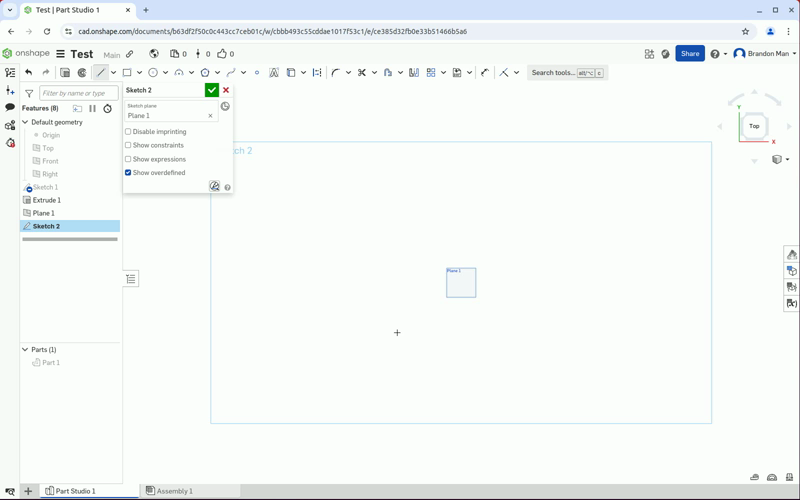
key_up(shift)
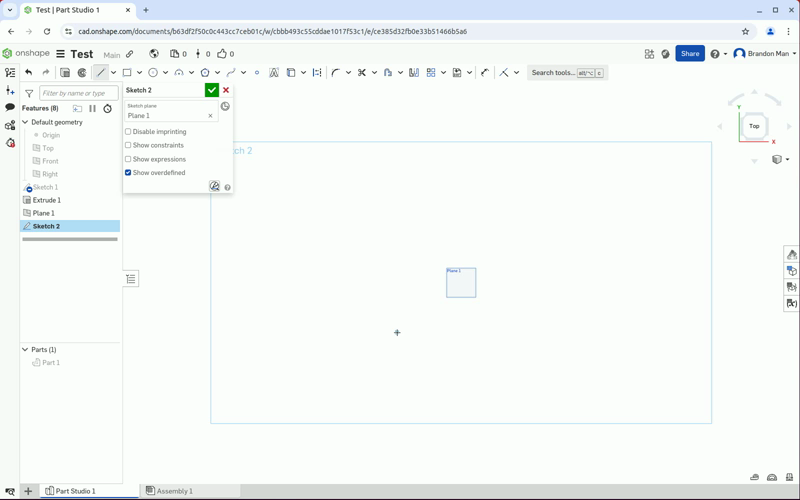
key_down(shift)
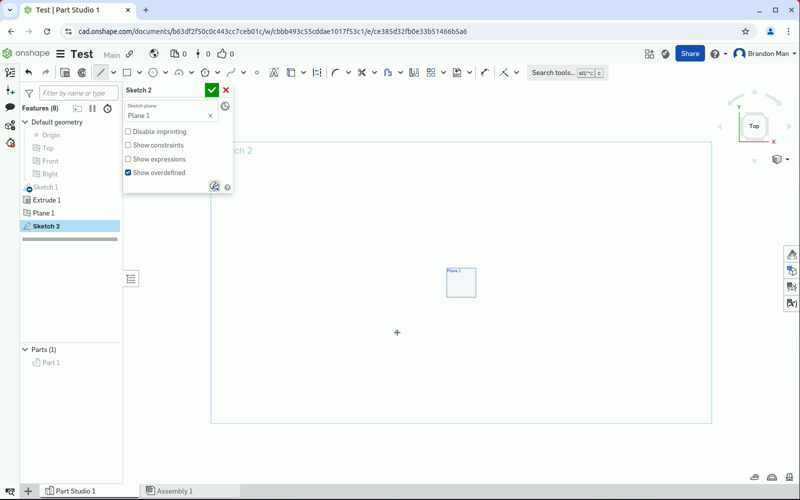
mouse_move(427, 332)
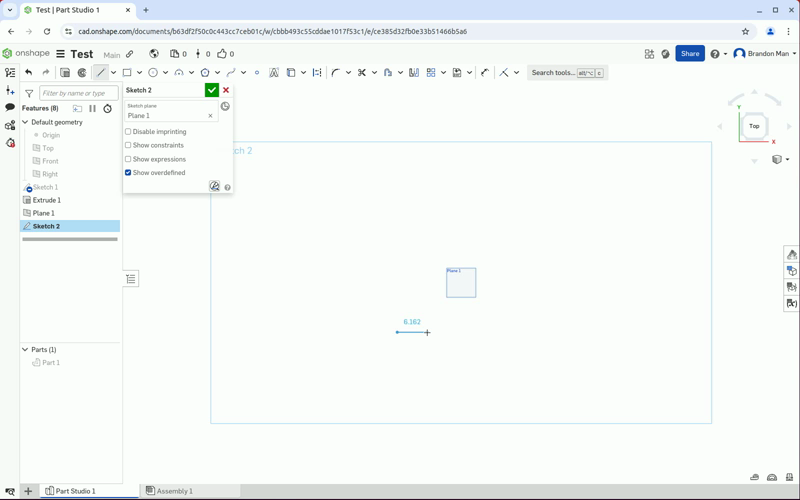
mouse_move(416, 332)
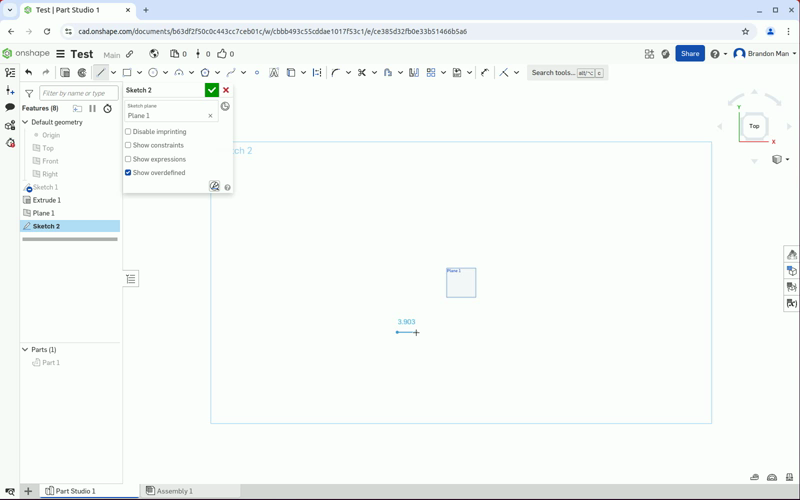
click(416, 332)
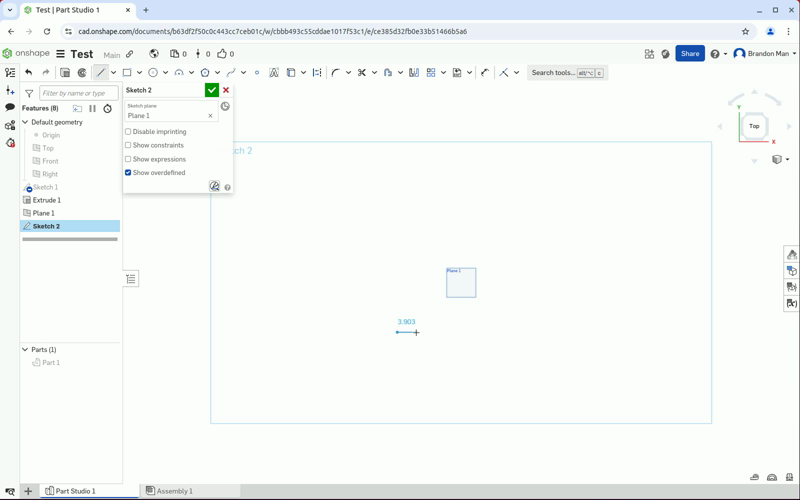
key_up(shift)
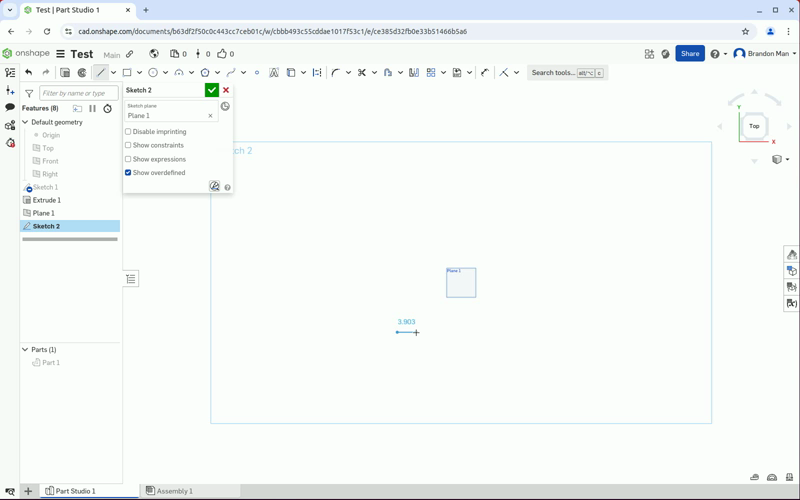
key_down(shift)
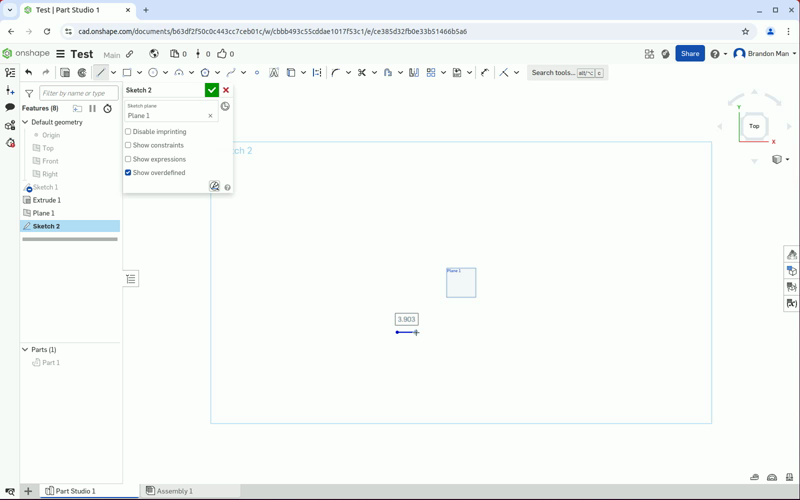
mouse_move(446, 332)
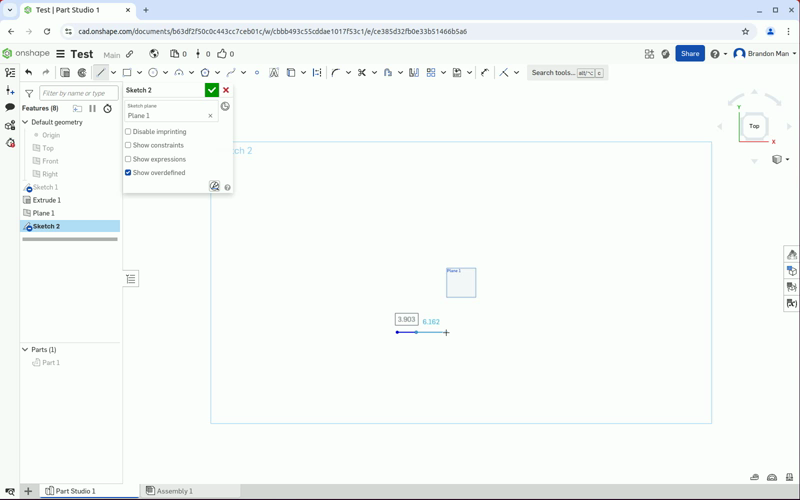
mouse_move(416, 324)
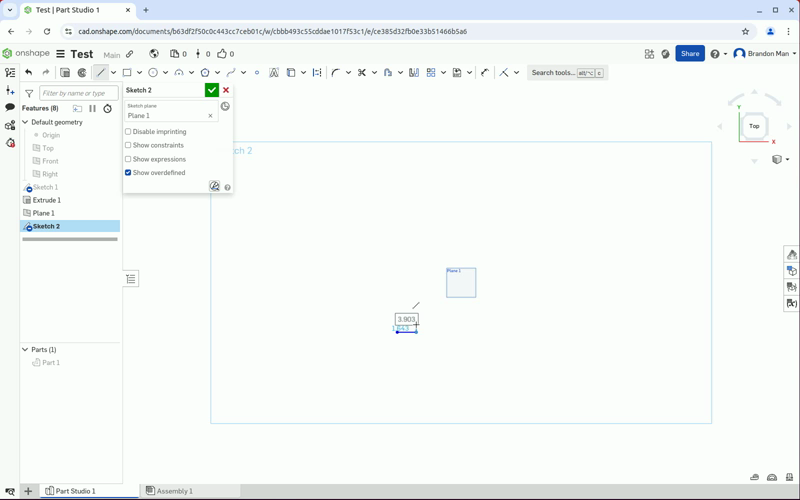
click(416, 324)
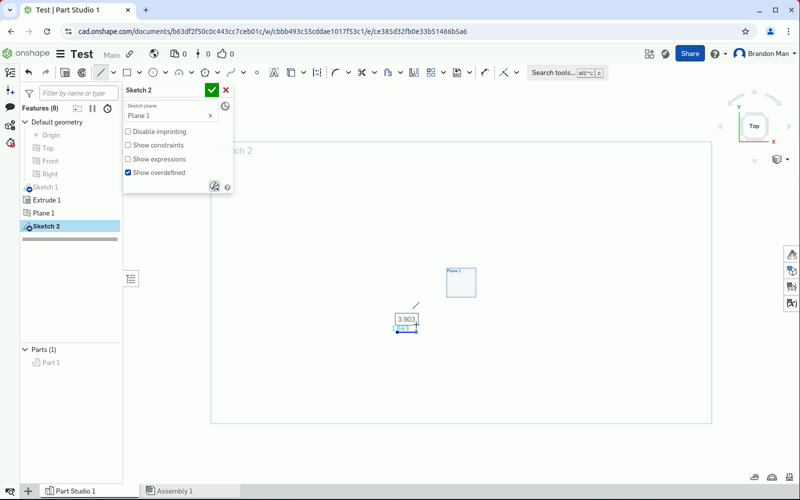
key_up(shift)
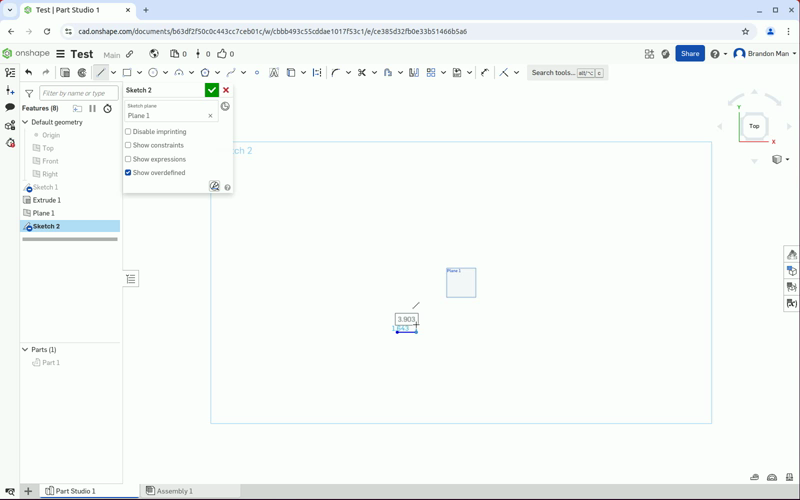
key_down(shift)
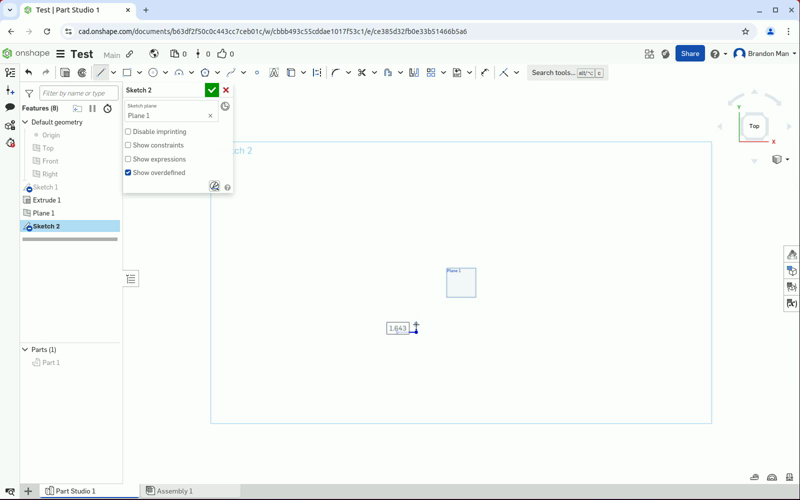
mouse_move(506, 324)
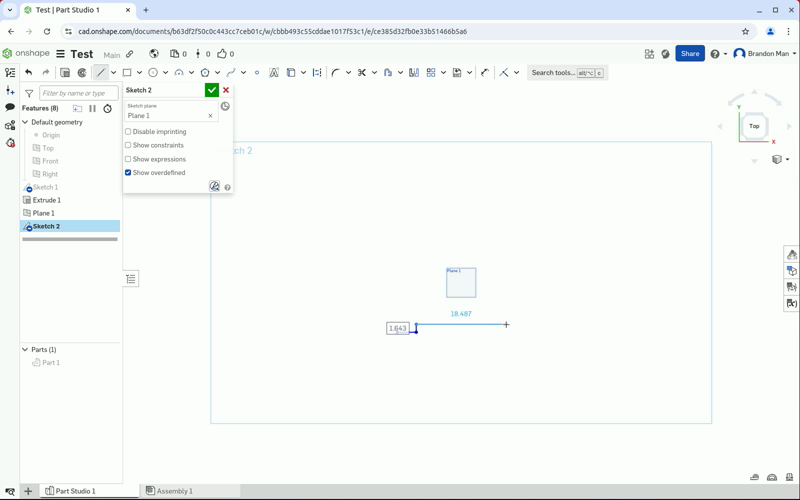
click(506, 324)
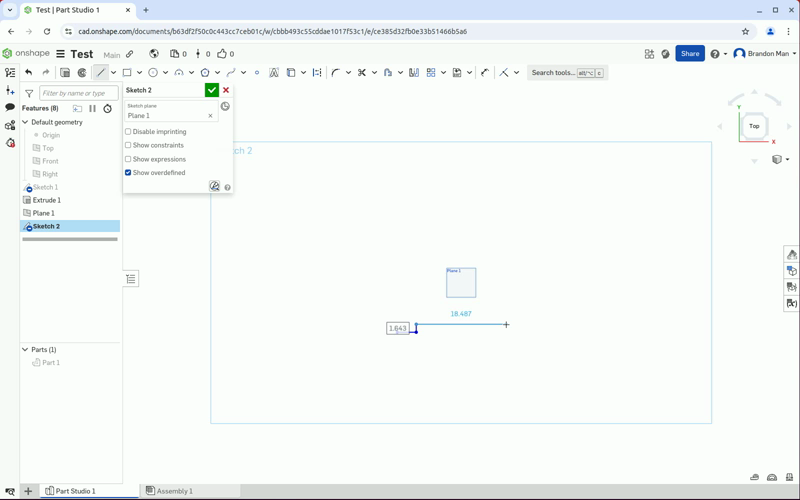
key_up(shift)
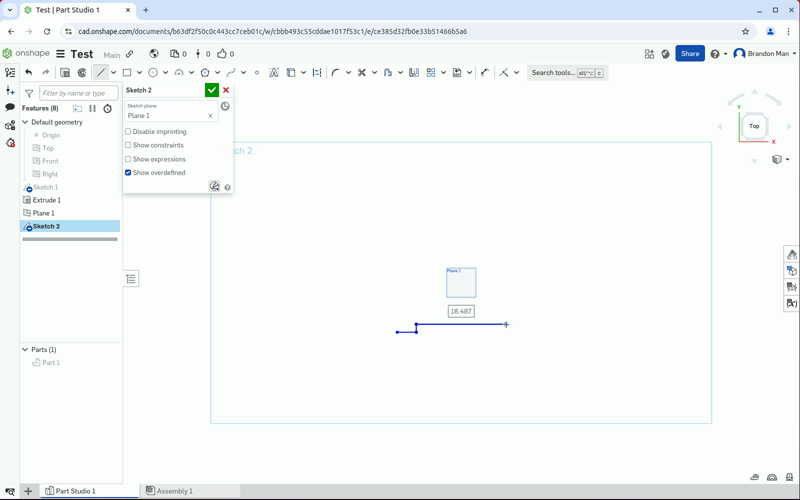
key_down(shift)
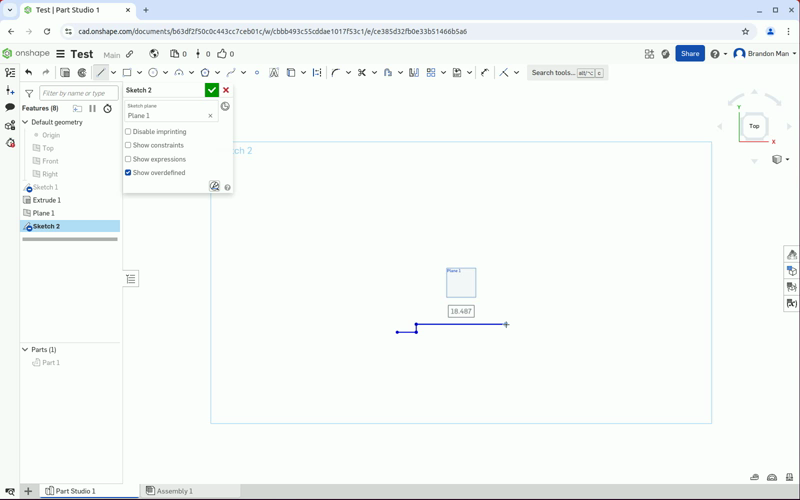
mouse_move(536, 324)
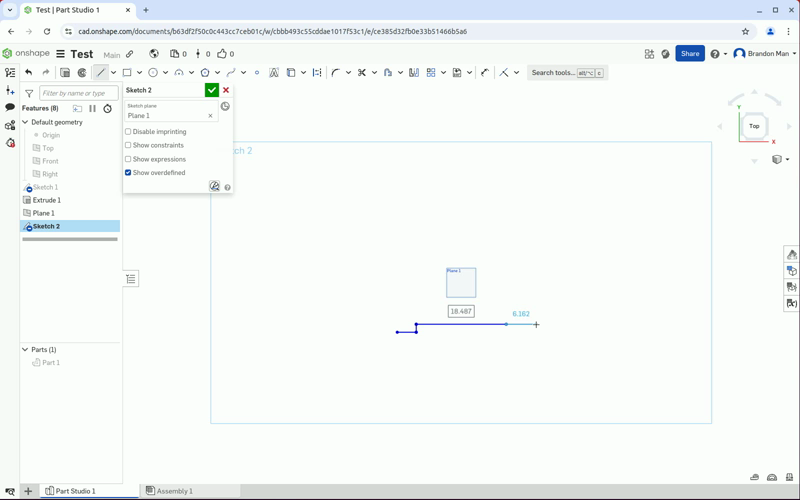
mouse_move(506, 332)
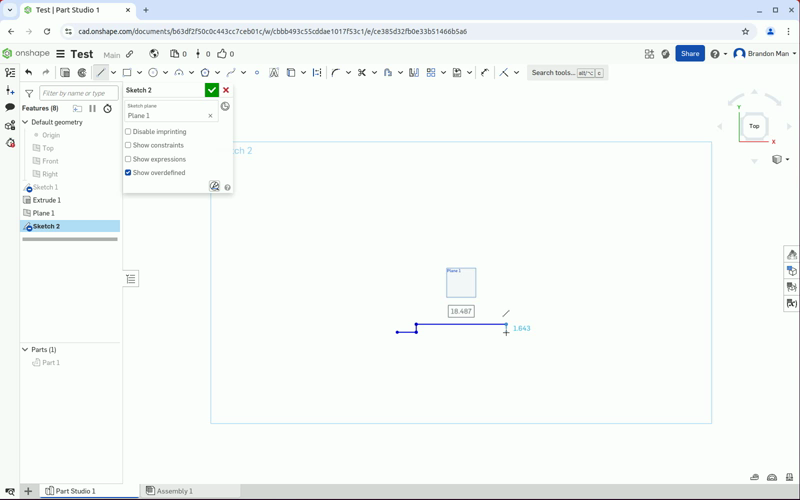
click(506, 332)
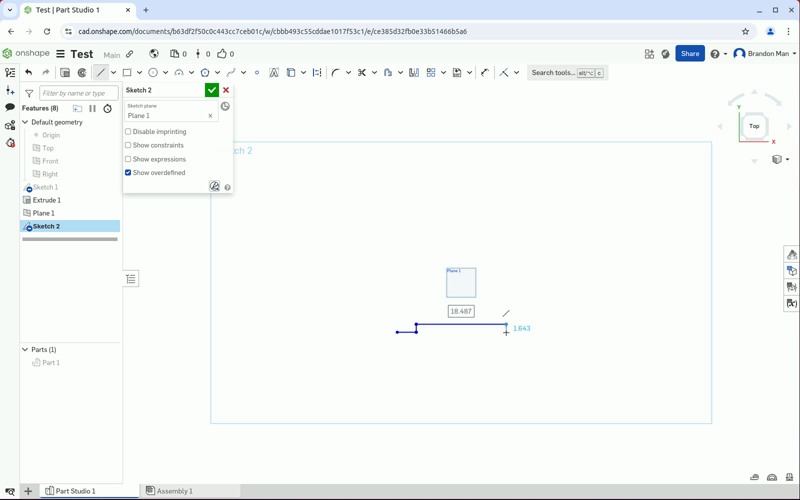
key_up(shift)
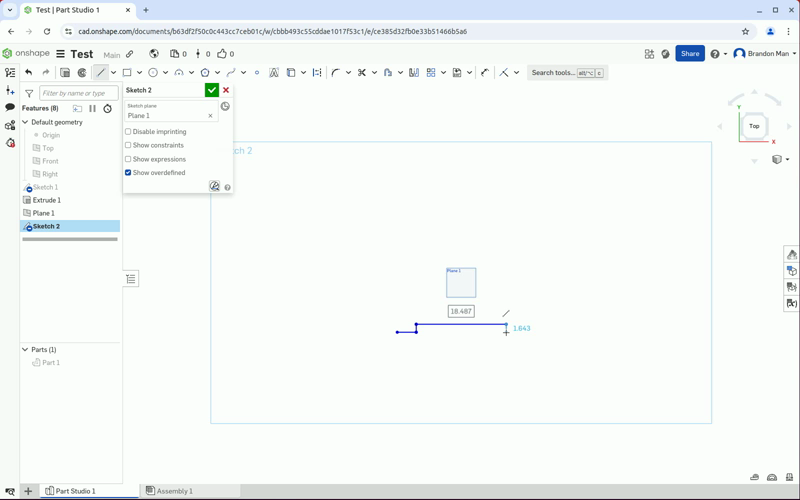
key_down(shift)
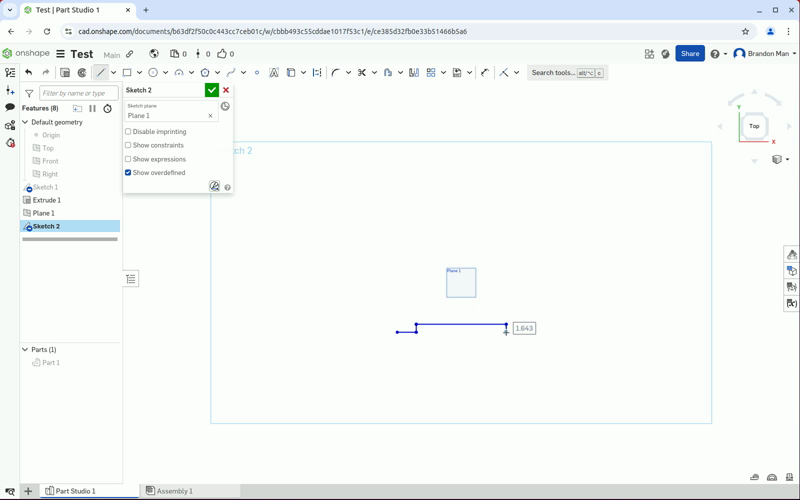
mouse_move(536, 332)
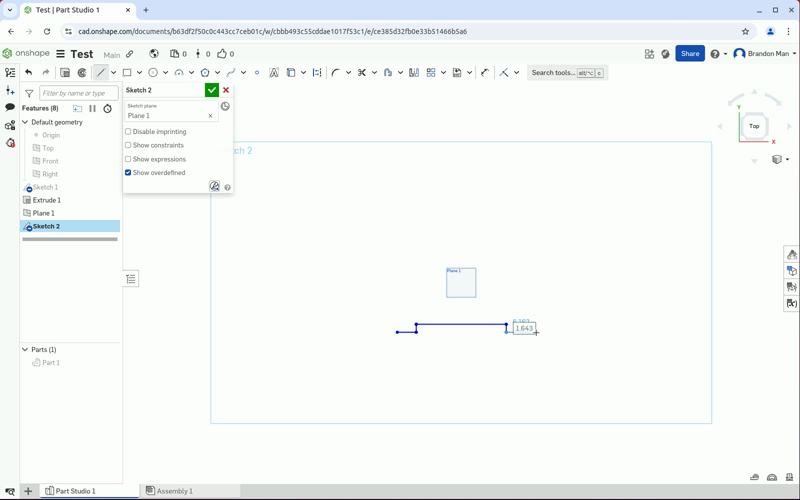
mouse_move(525, 332)
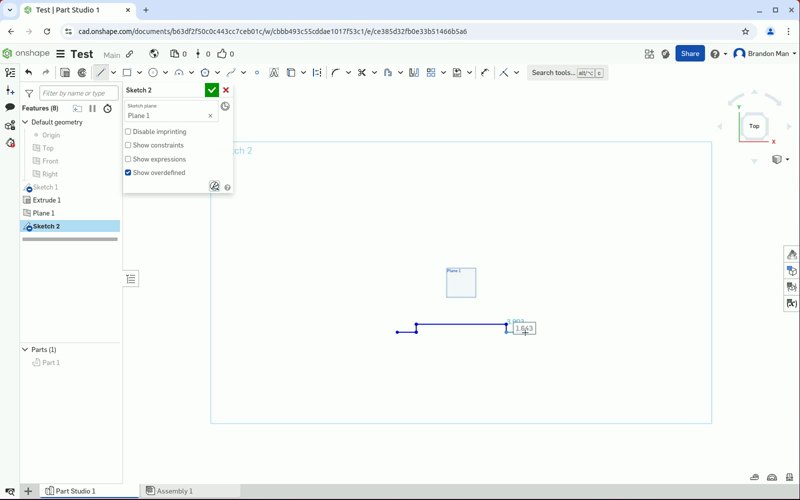
click(525, 332)
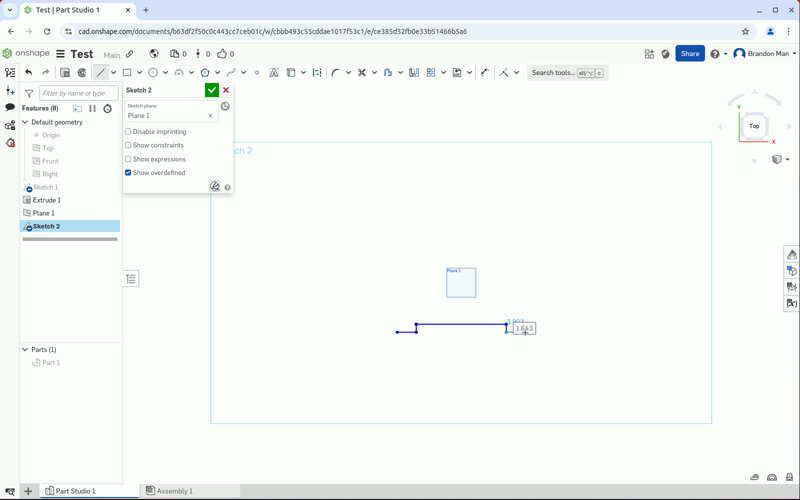
key_up(shift)
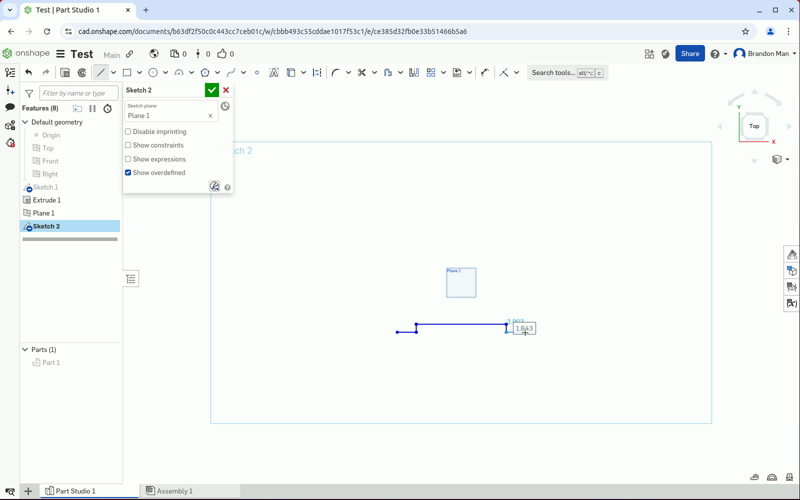
key_down(shift)
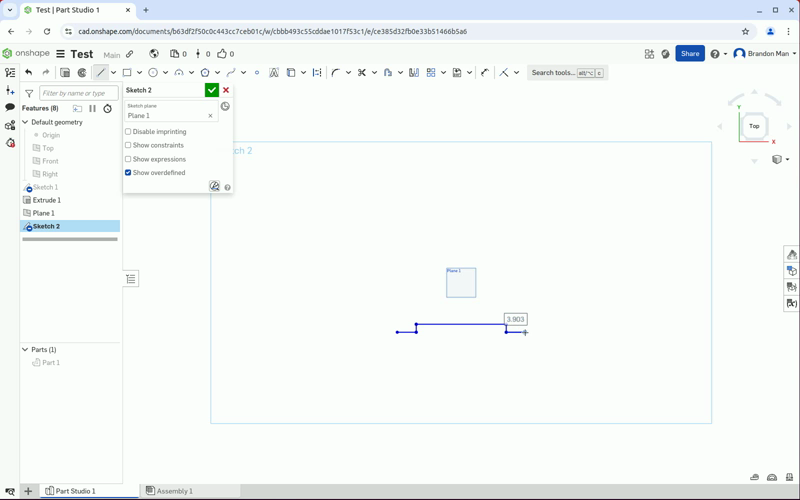
mouse_move(525, 234)
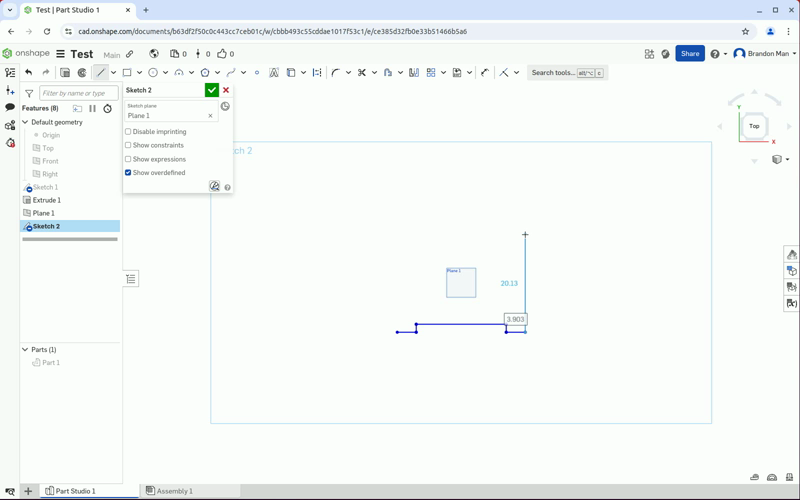
click(525, 234)
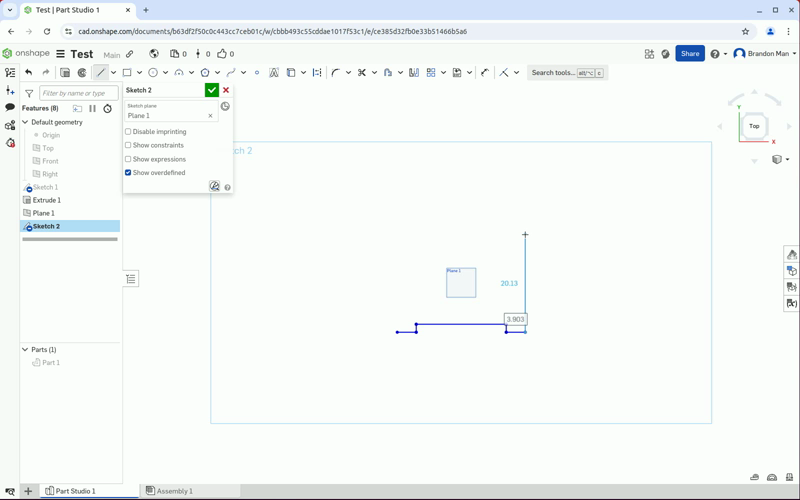
key_up(shift)
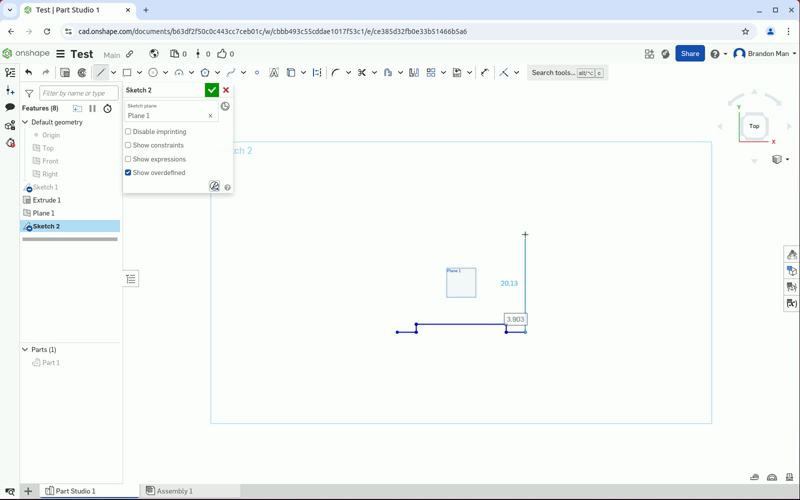
key_down(shift)
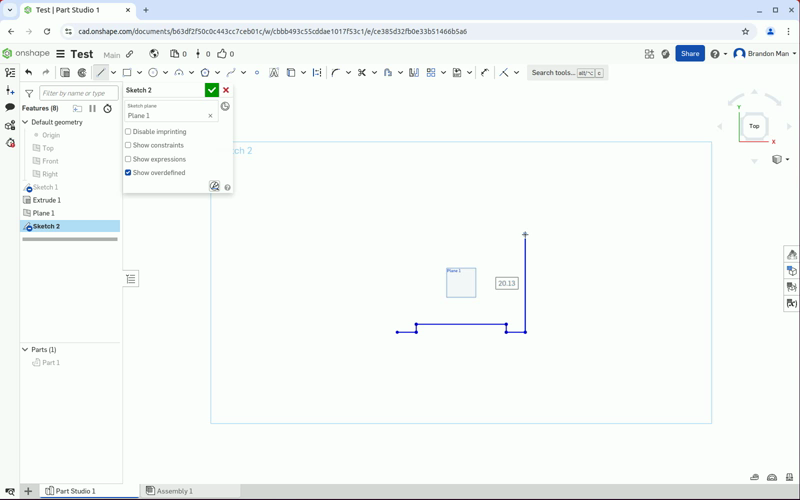
mouse_move(555, 234)
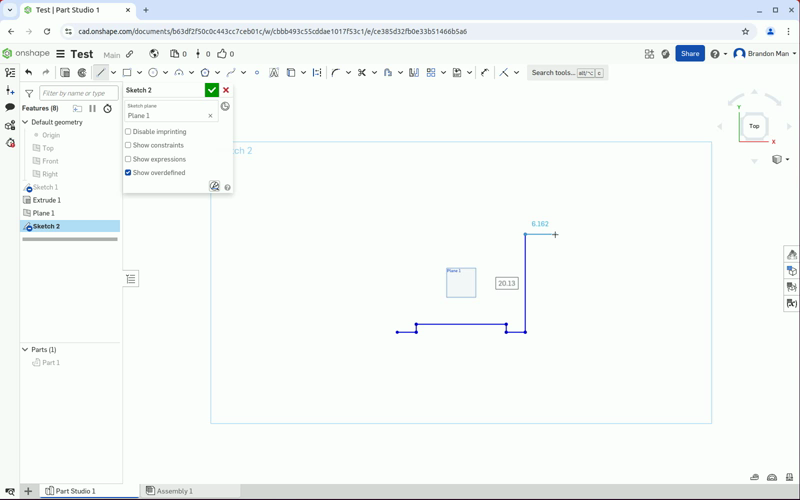
mouse_move(506, 234)
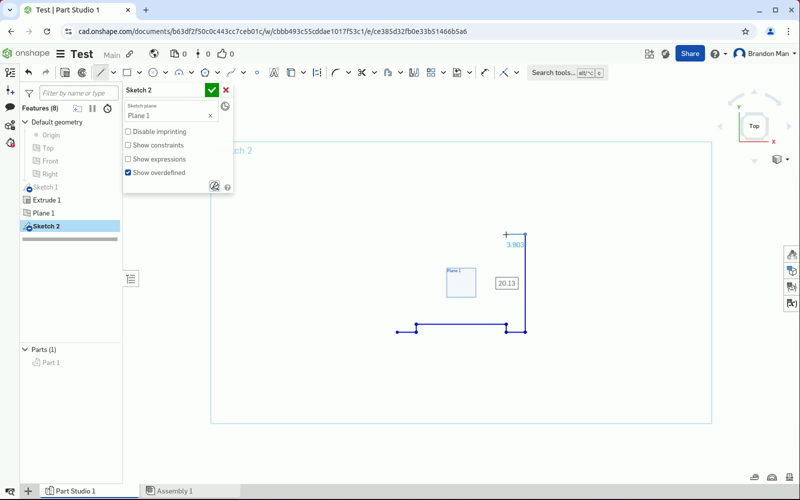
click(506, 234)
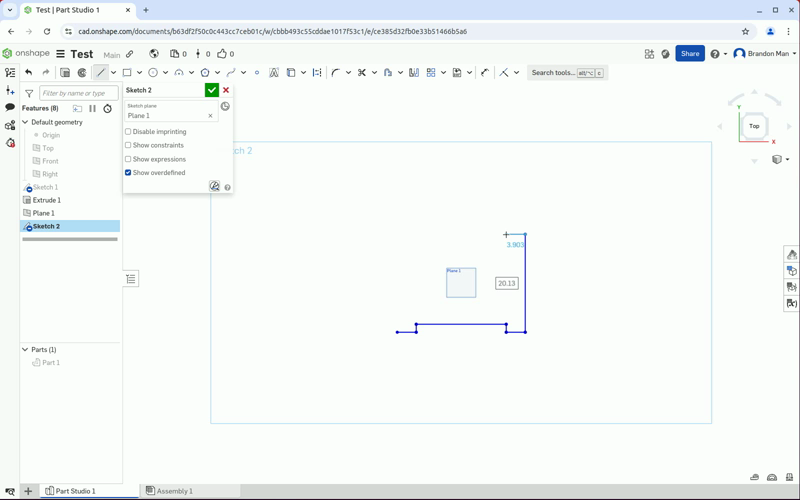
key_up(shift)
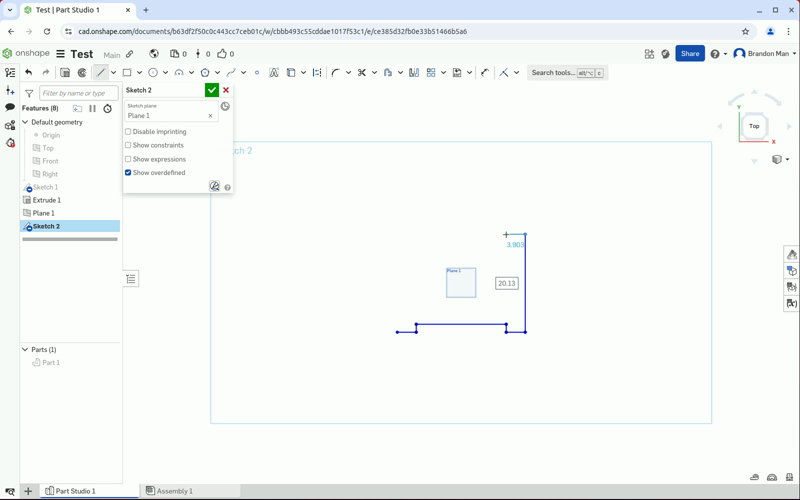
key_down(shift)
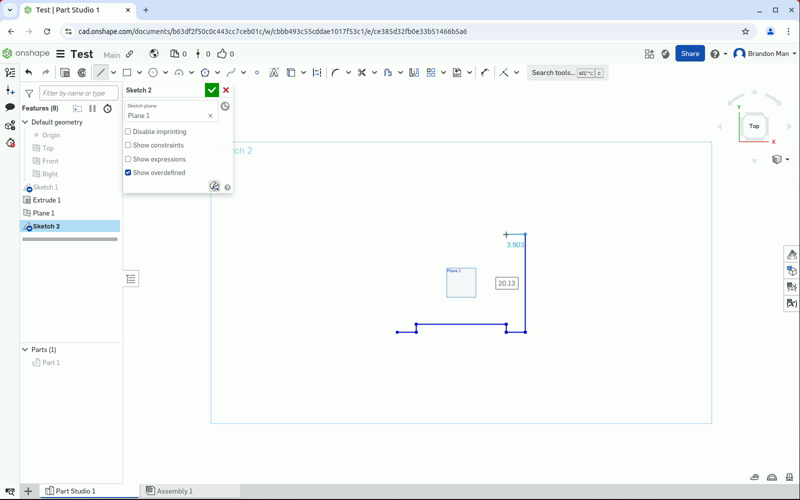
mouse_move(536, 234)
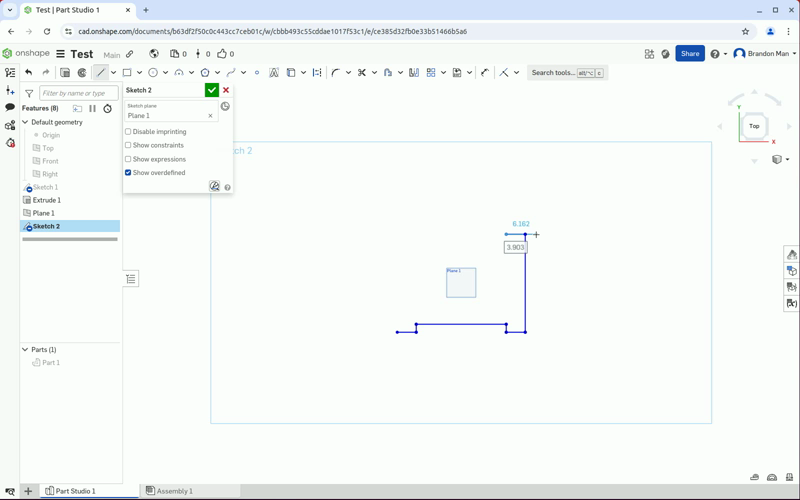
mouse_move(506, 242)
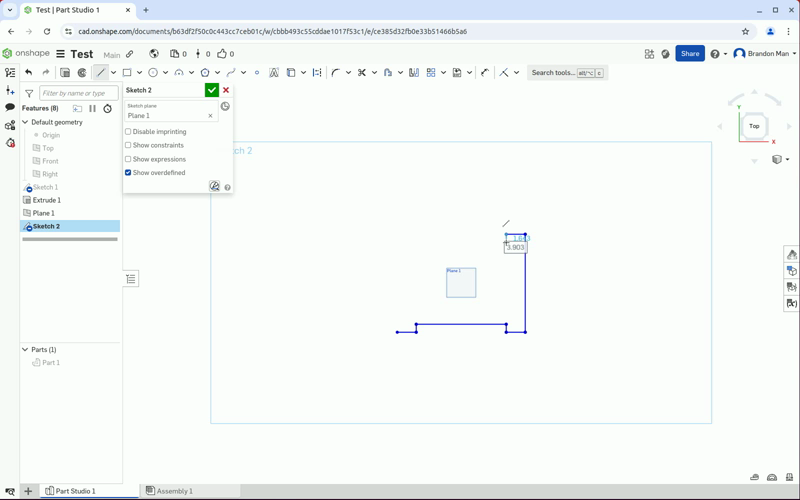
click(506, 242)
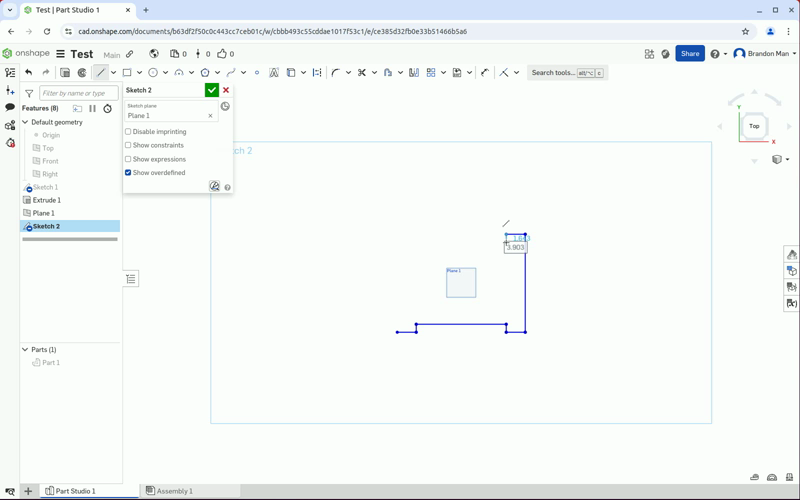
key_up(shift)
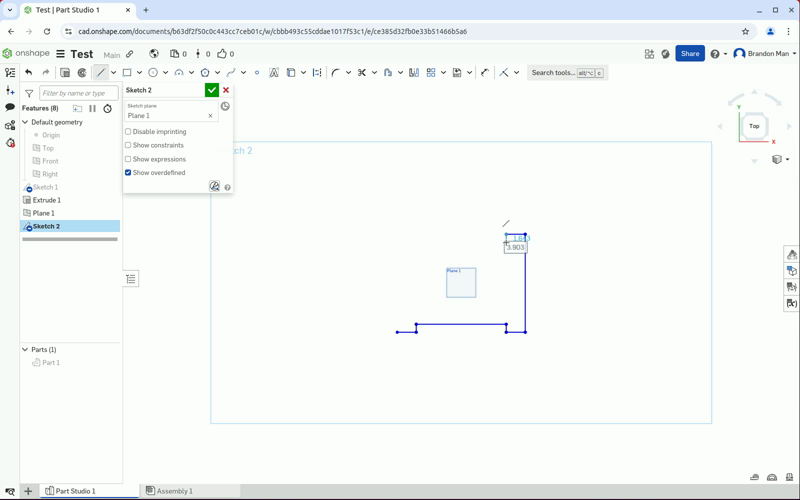
key_down(shift)
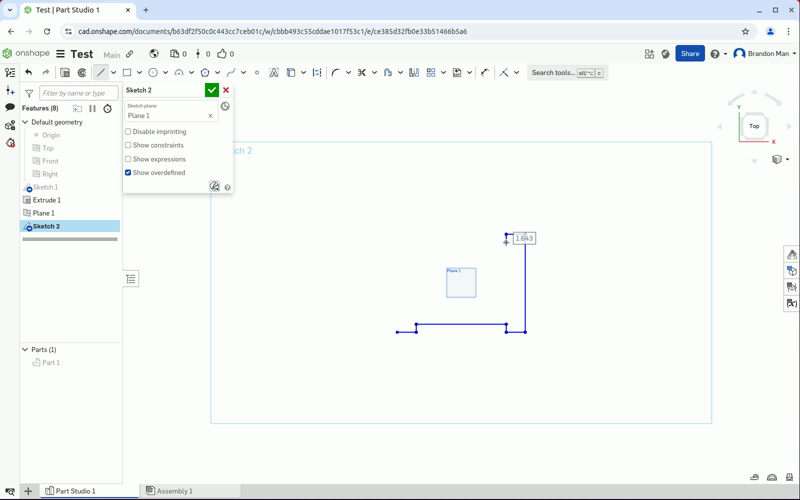
mouse_move(416, 242)
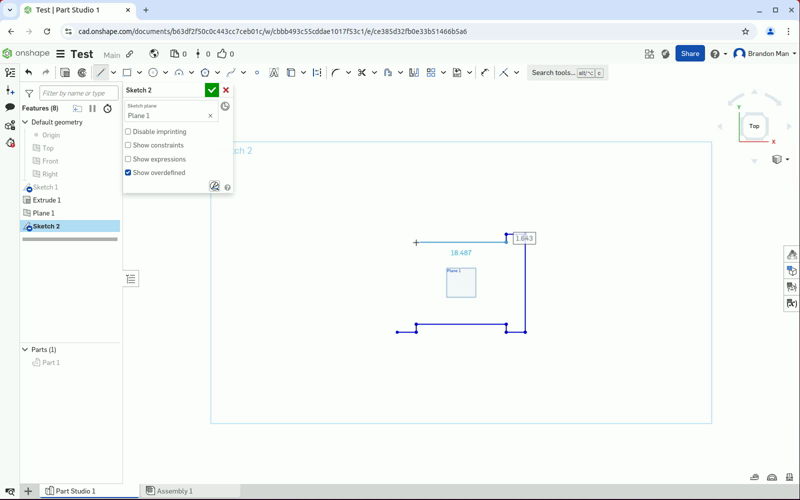
click(416, 242)
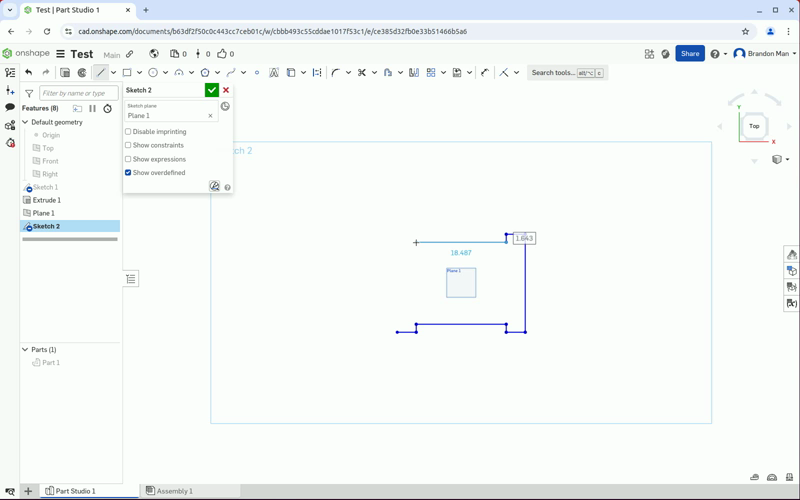
key_up(shift)
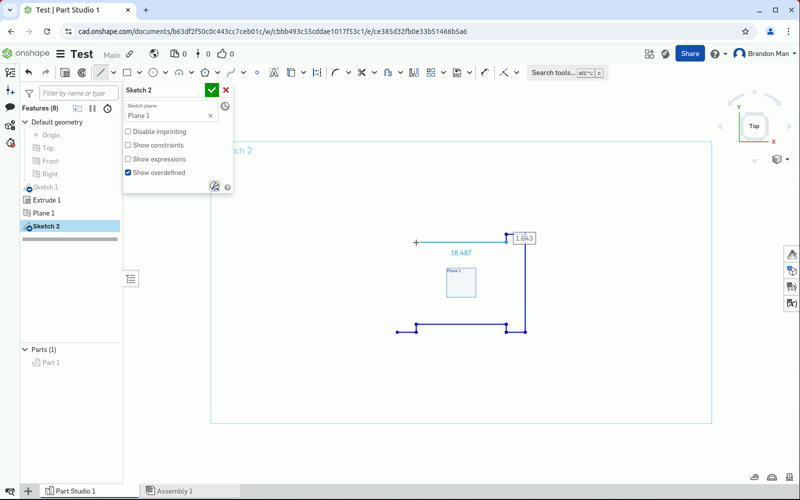
key_down(shift)
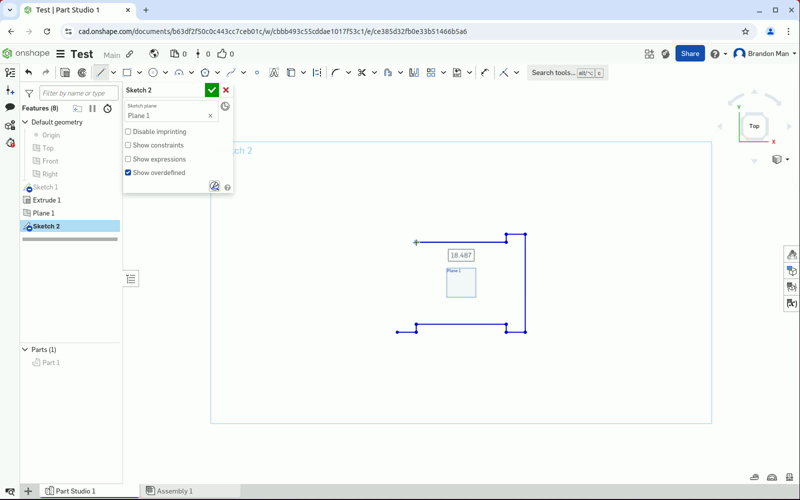
mouse_move(446, 242)
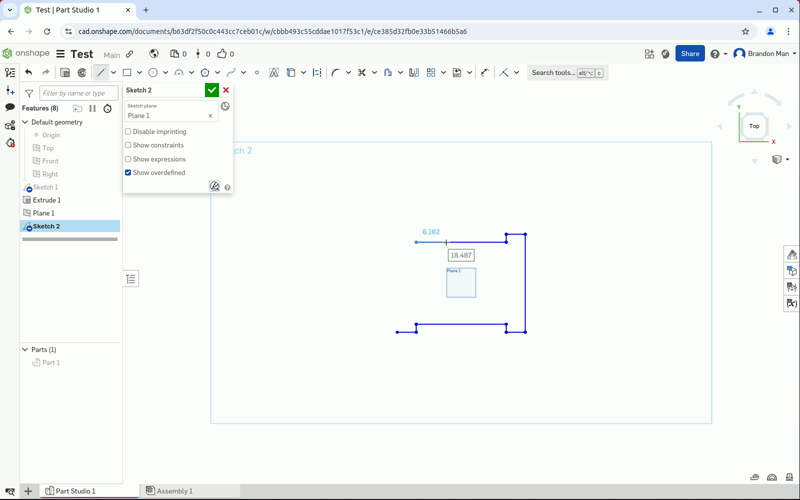
mouse_move(416, 234)
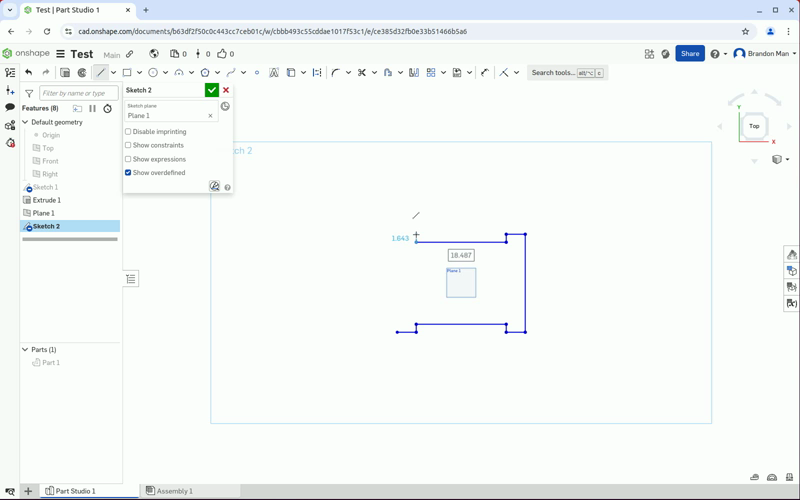
click(416, 234)
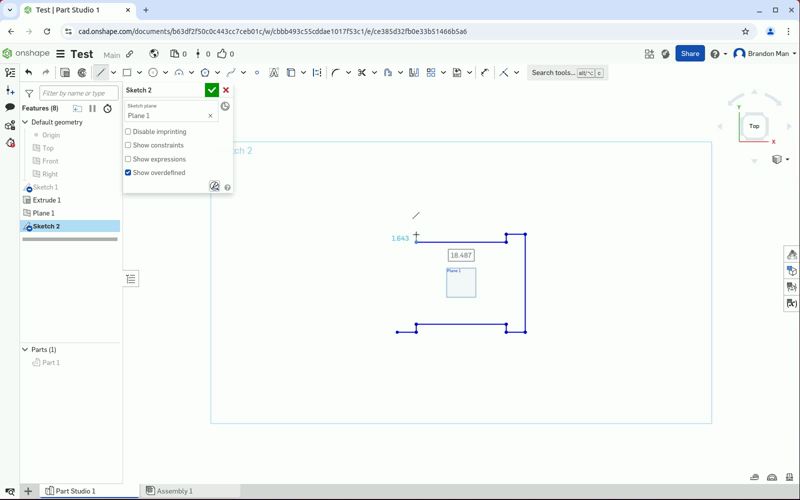
key_up(shift)
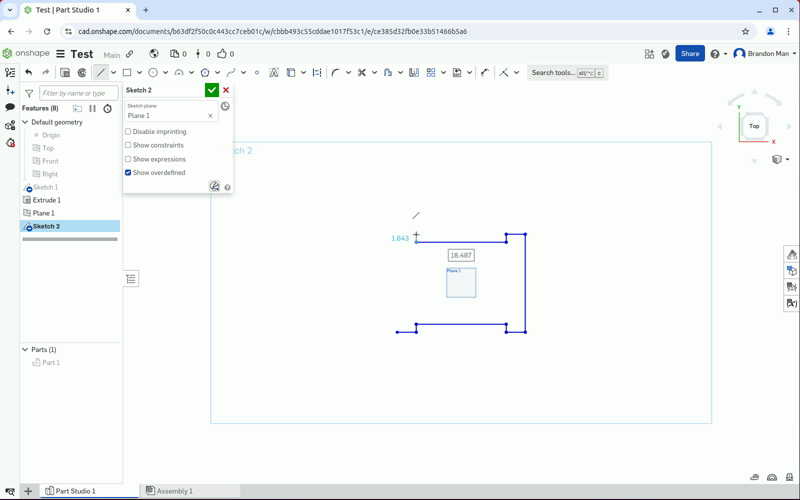
key_down(shift)
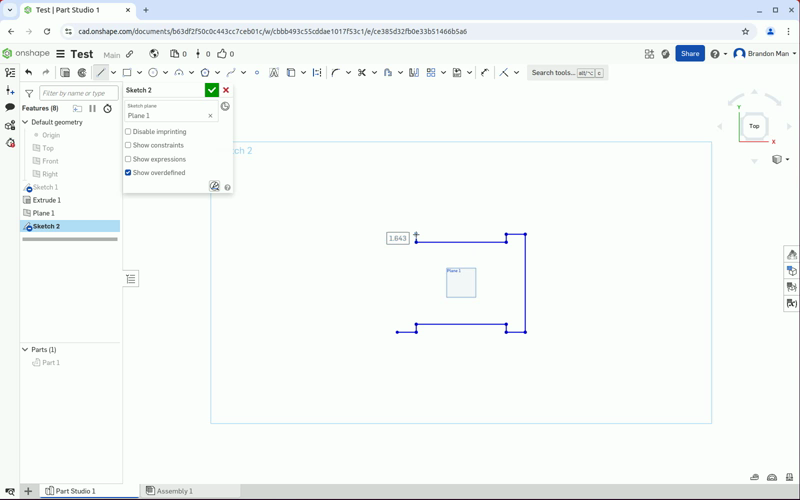
mouse_move(446, 234)
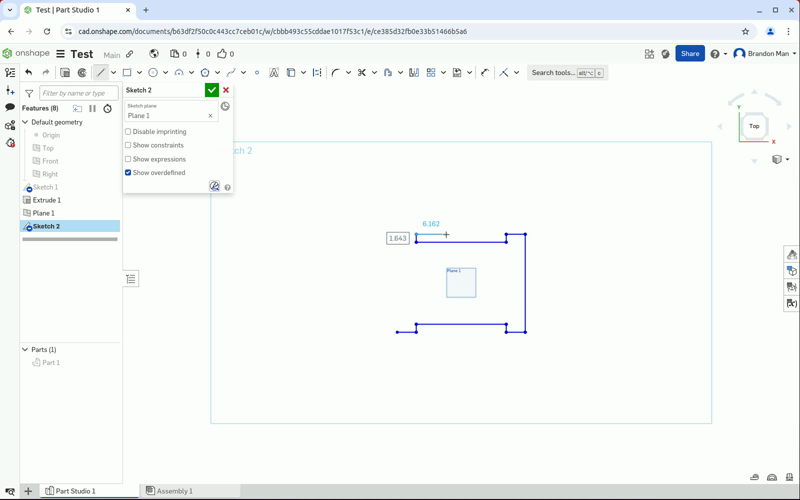
mouse_move(397, 234)
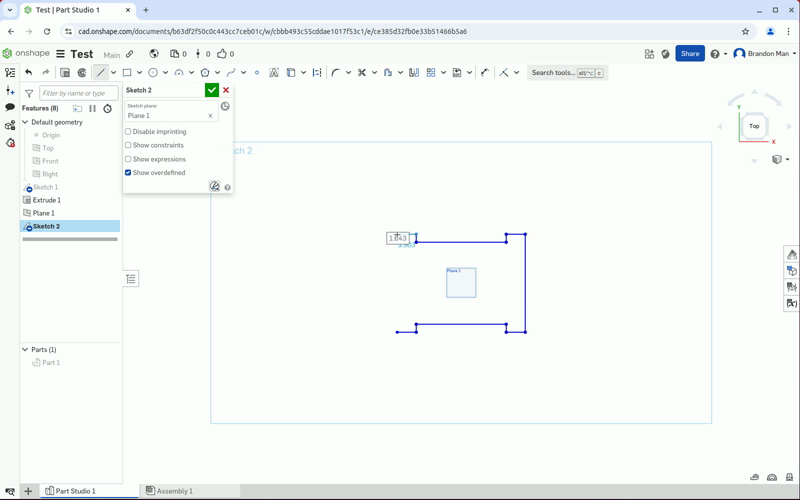
click(397, 234)
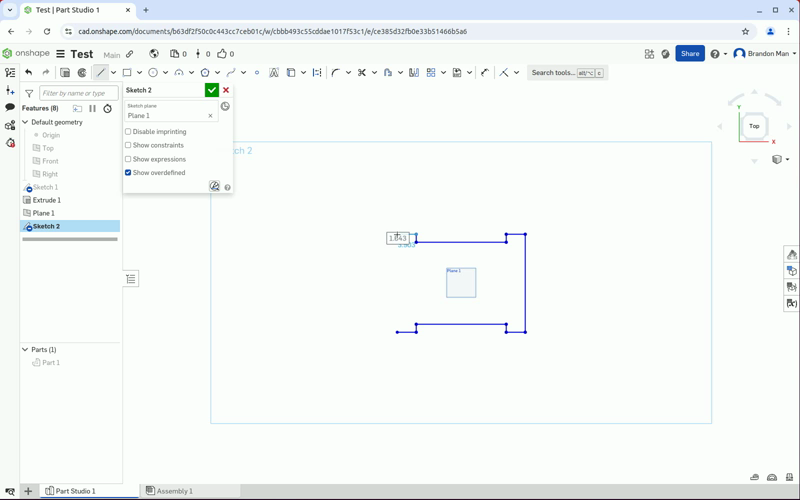
key_up(shift)
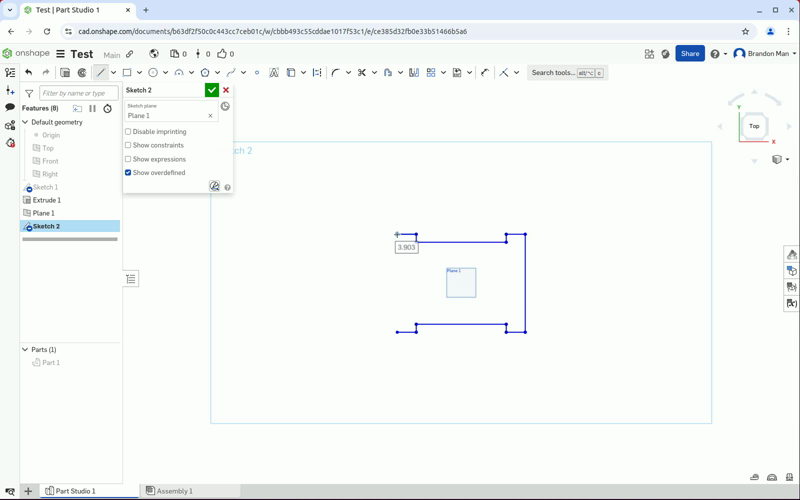
key_down(shift)
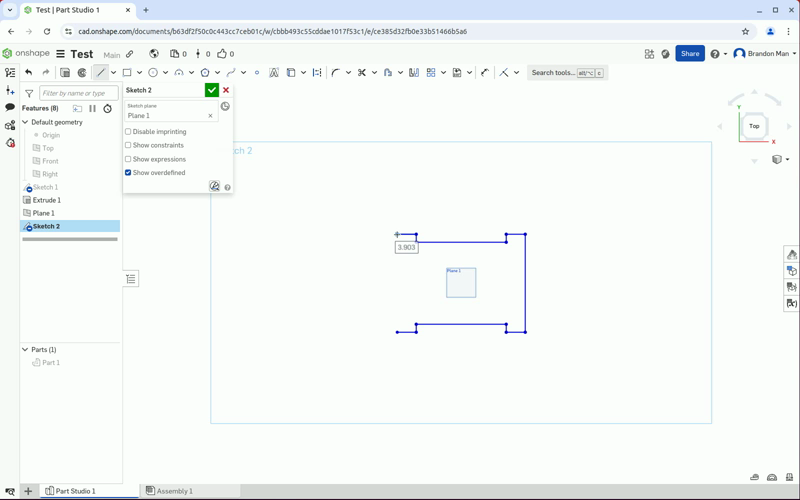
mouse_move(397, 332)
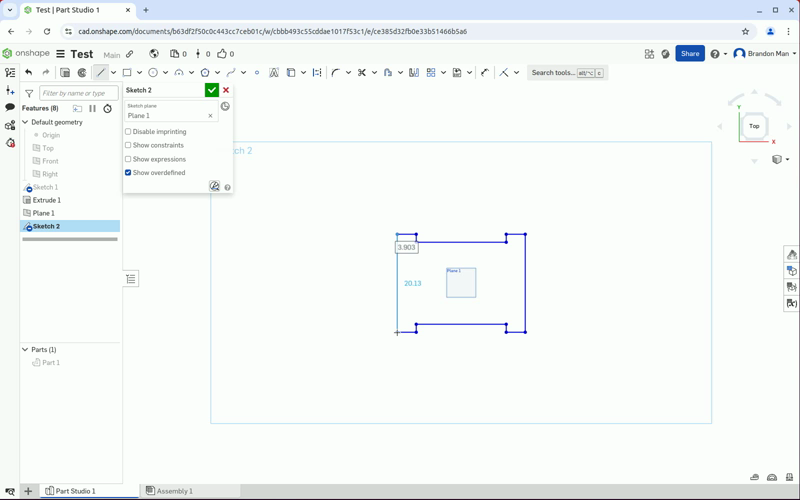
key_up(shift)
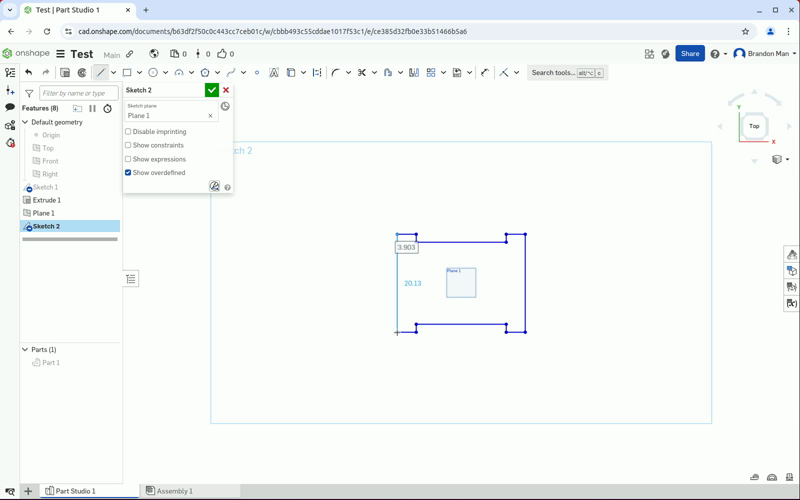
click(397, 332)
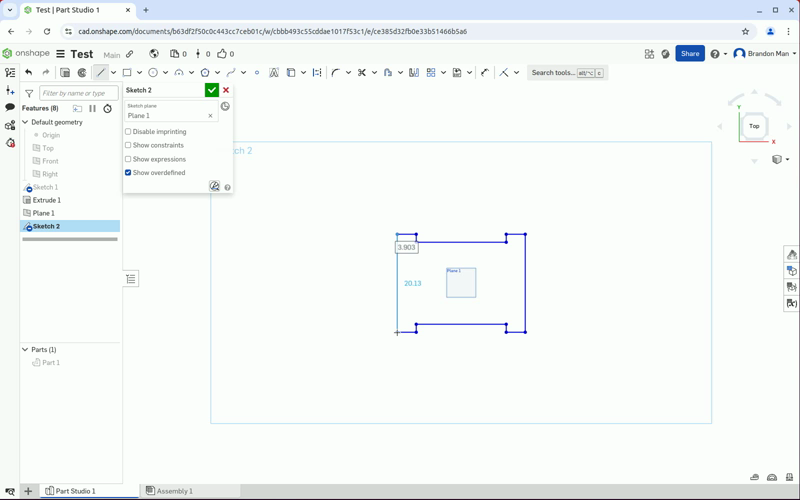
key(esc)
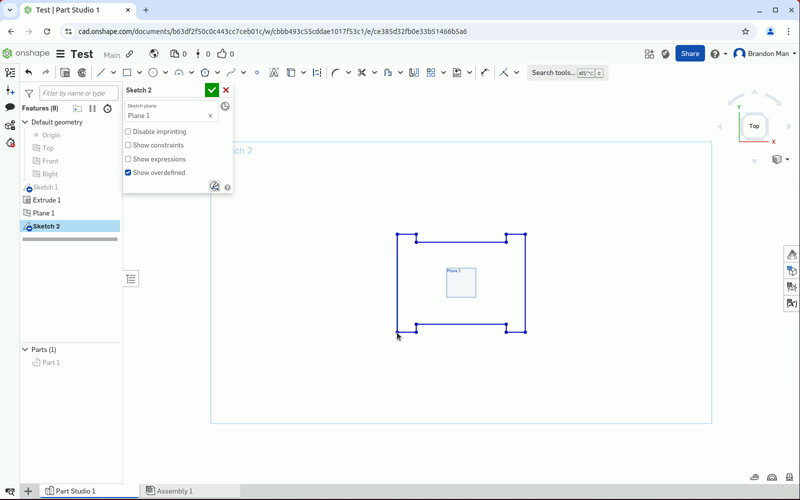
mouse_move(503, 290)
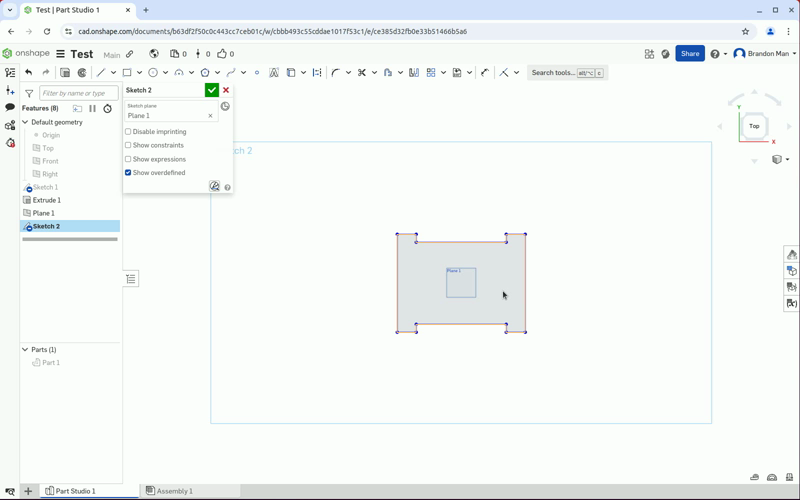
click(503, 290)
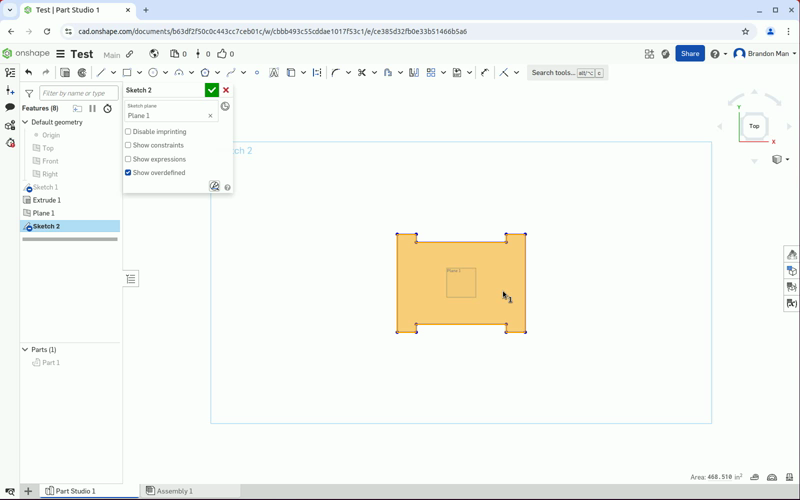
mouse_move(73, 352)
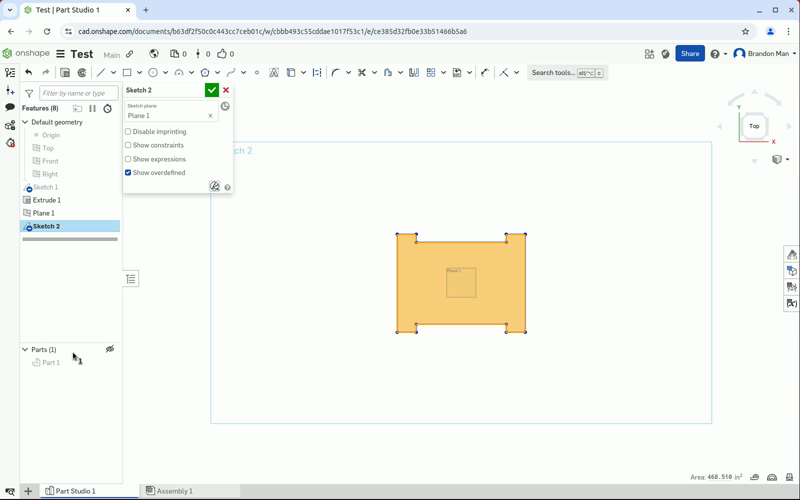
key(shift+y)
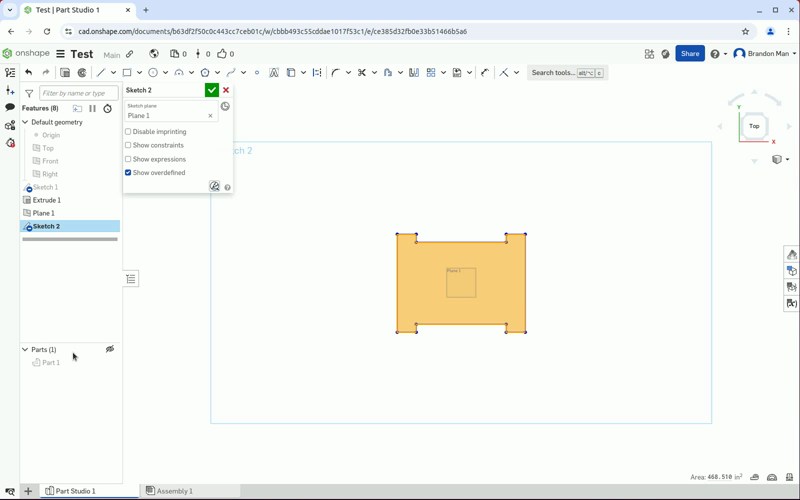
key(shift+e)
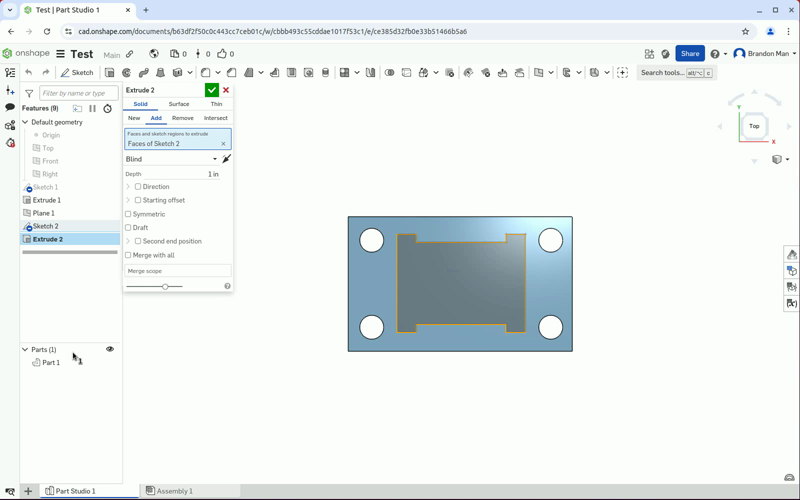
mouse_move(143, 106)
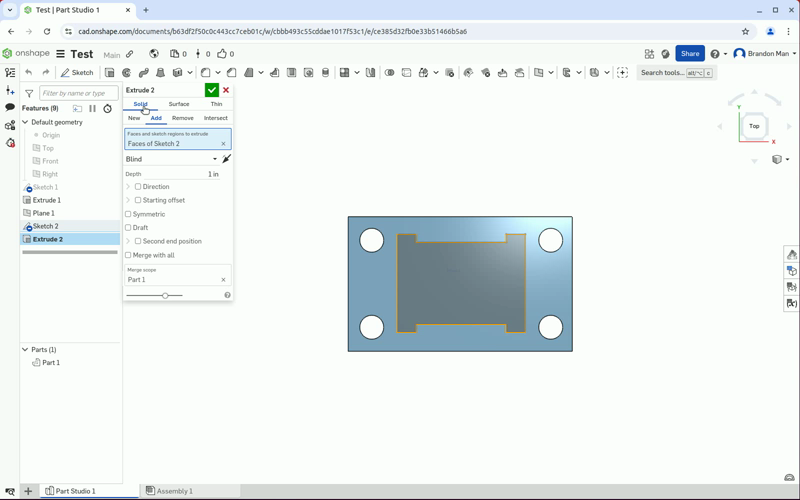
click(143, 106)
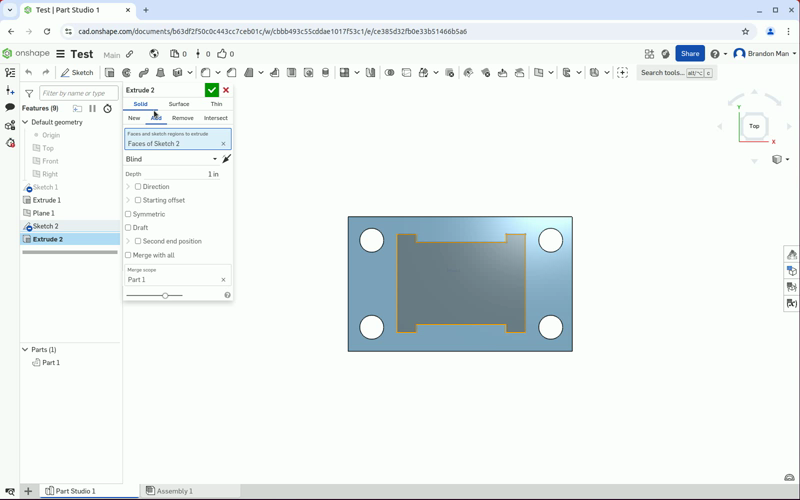
mouse_move(186, 120)
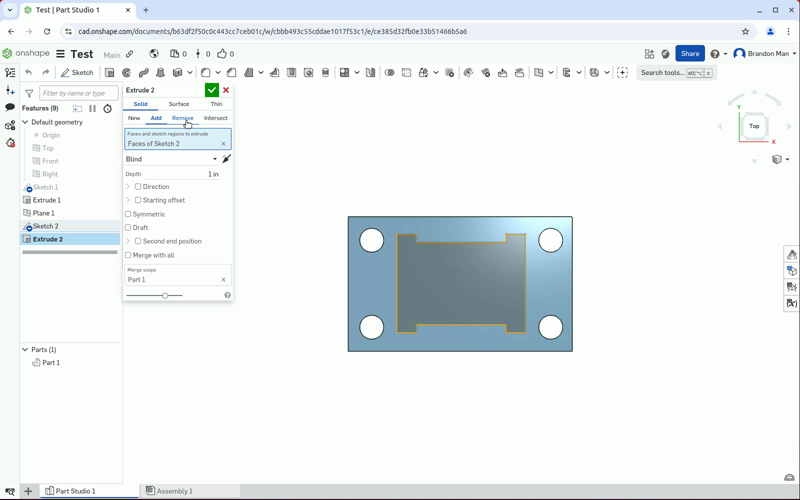
click(186, 120)
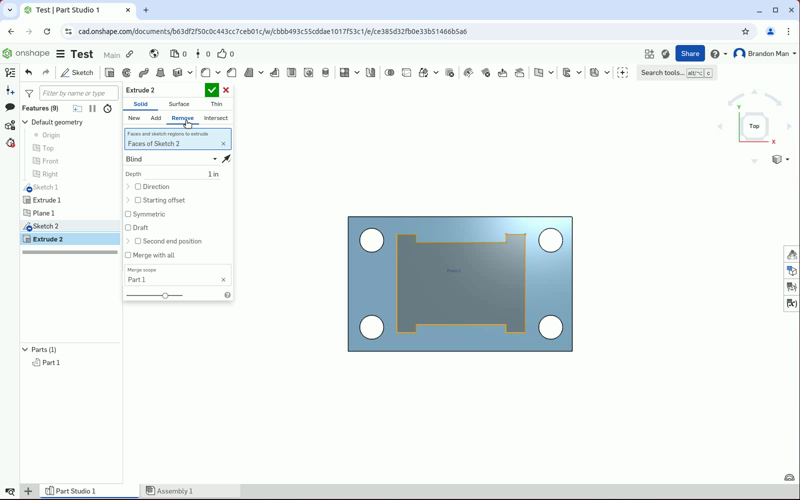
key(tab, 4)
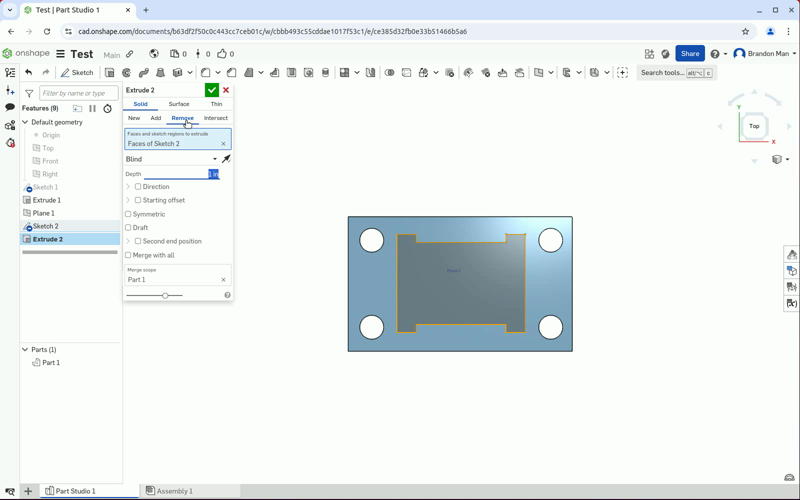
text(5.536)
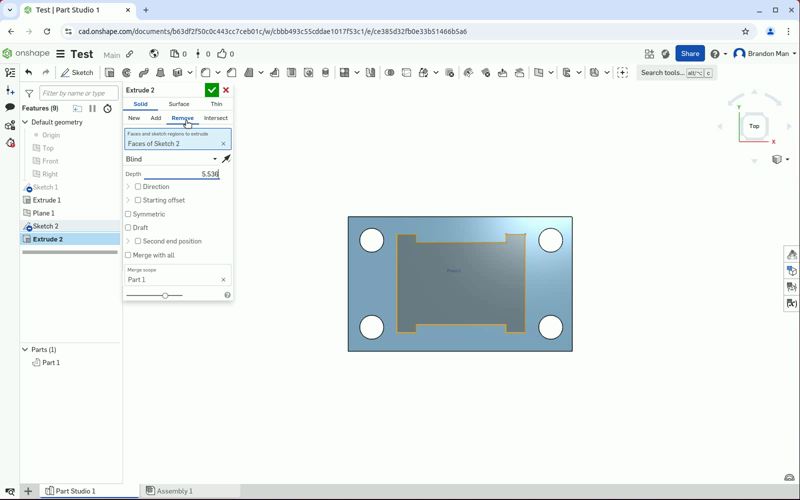
key(tab, 6)
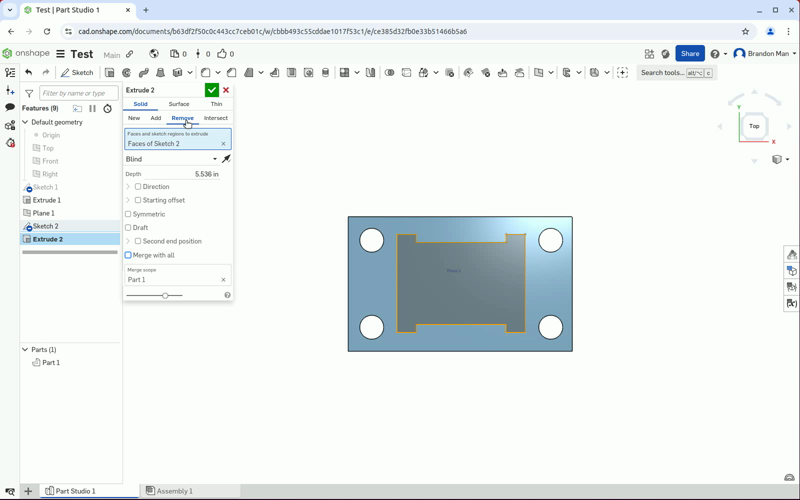
key(space)
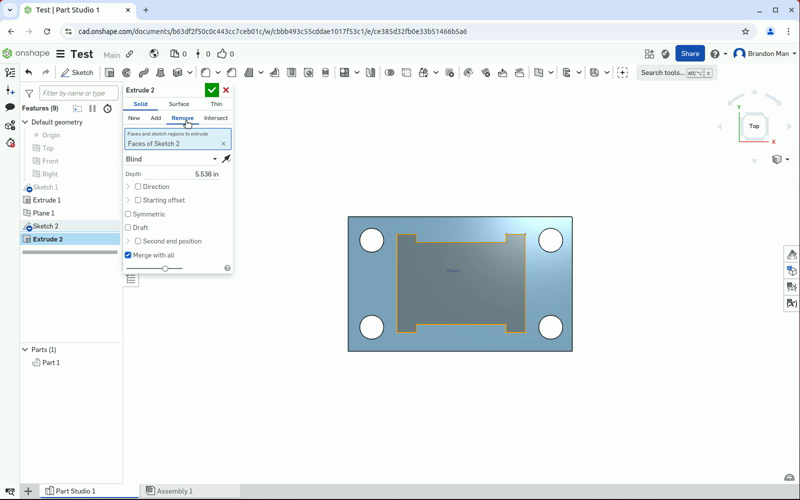
key(enter)
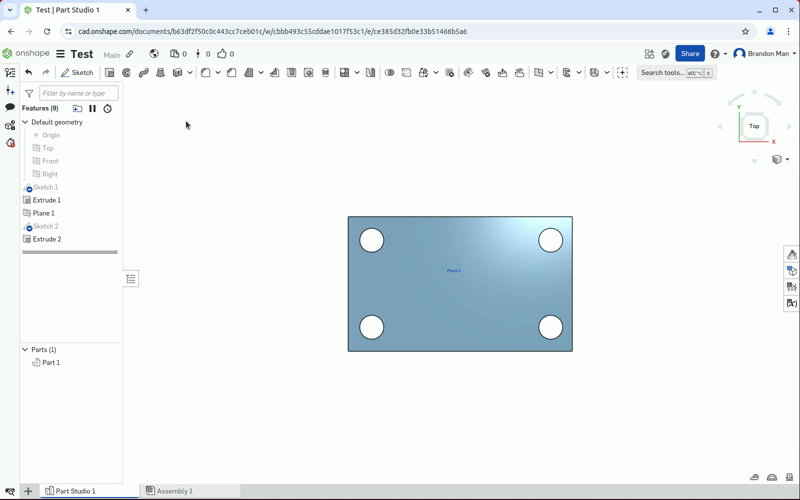
key(shift+h)
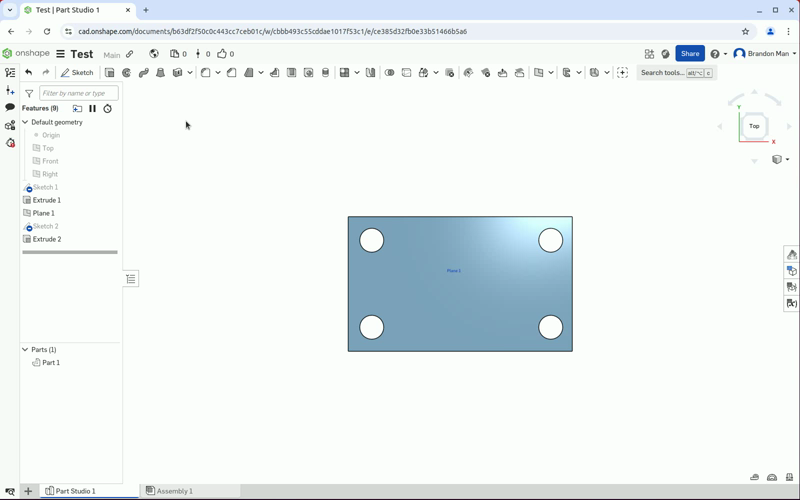
key(shift+h)
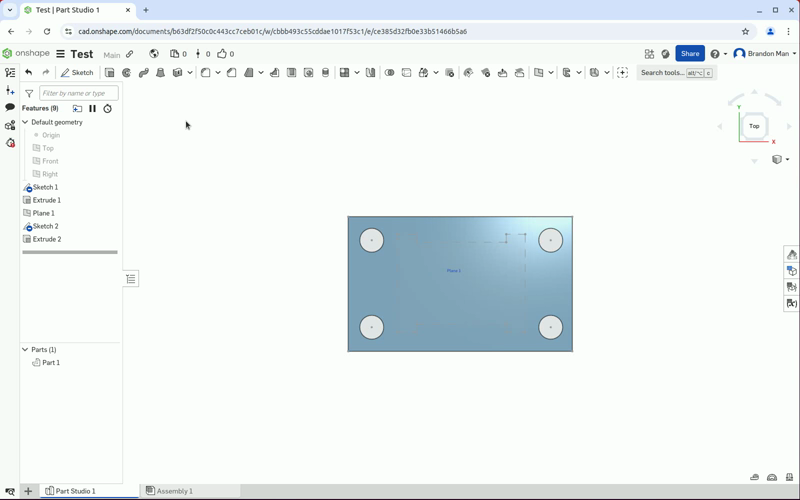
key(shift+7)
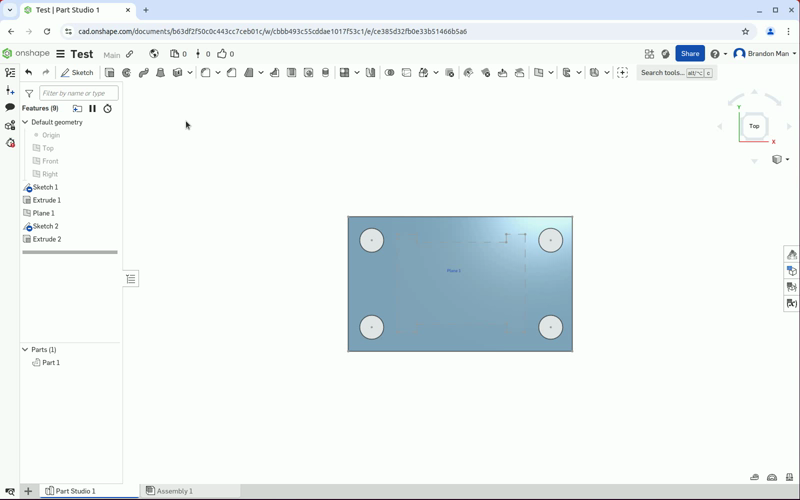
key(up, 3)
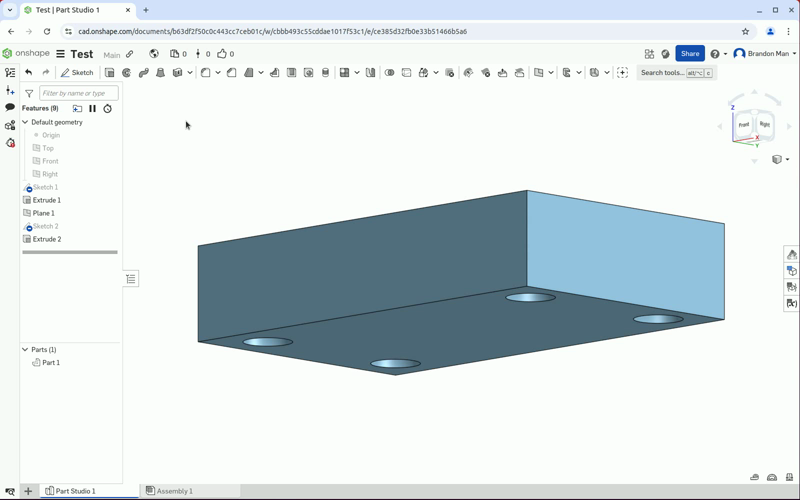
key(left, 3)
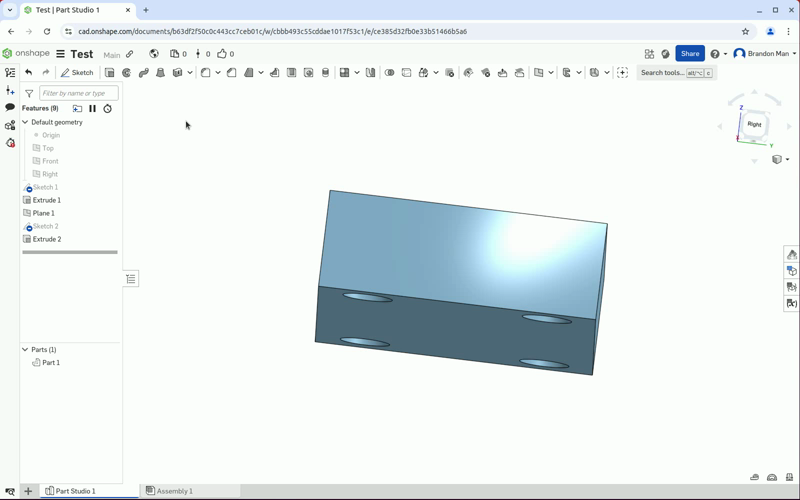
key(right, 3)
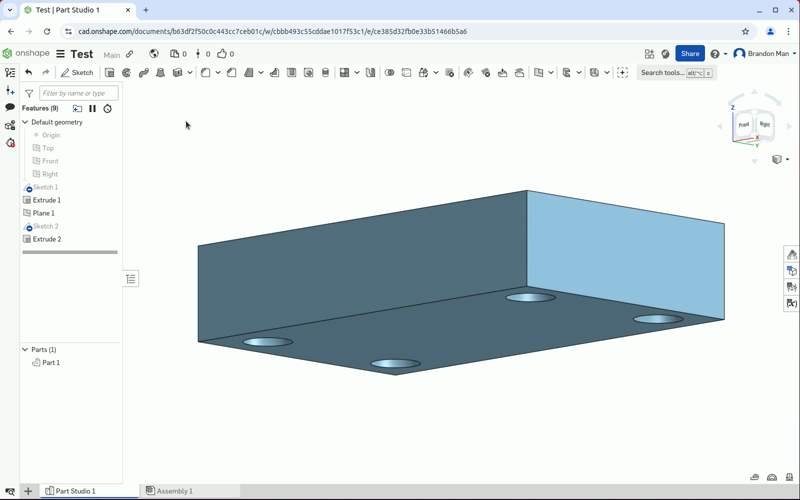
key(down, 3)
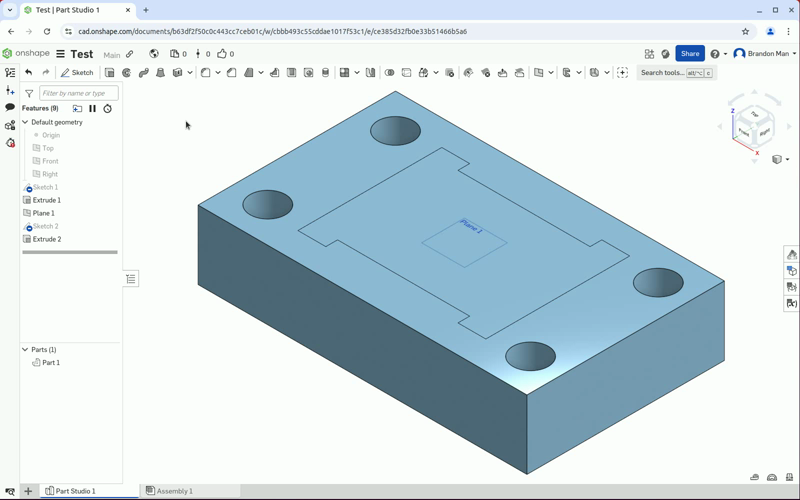
mouse_move(73, 189)
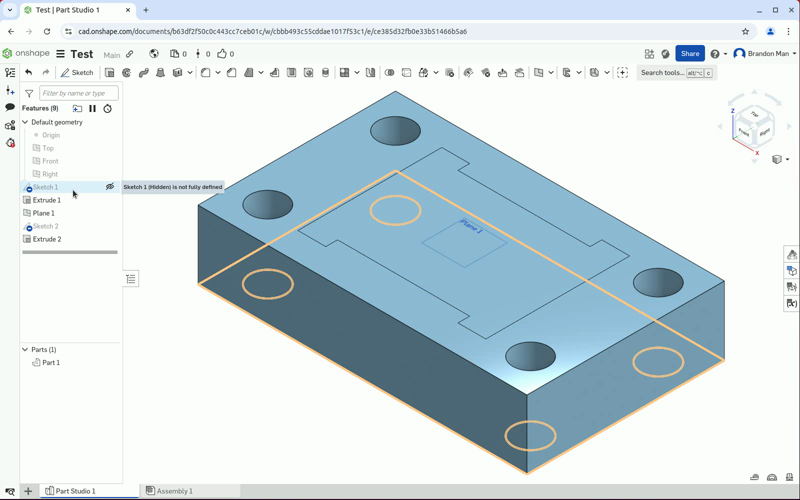
click(73, 189)